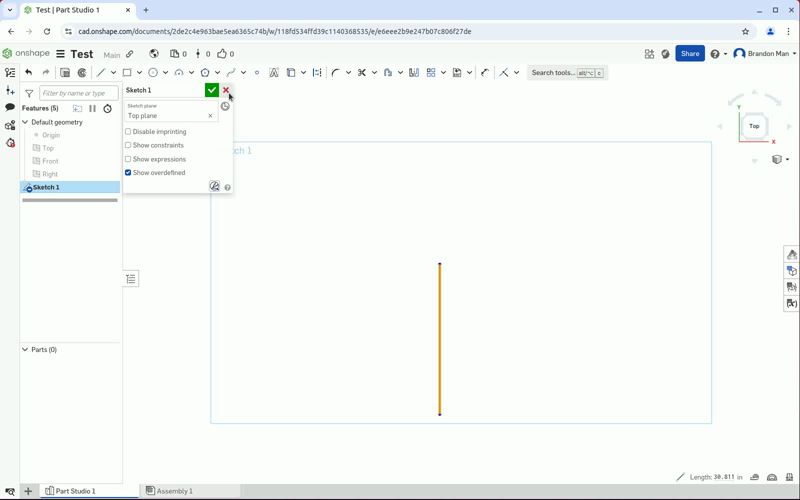
key(shift+h)
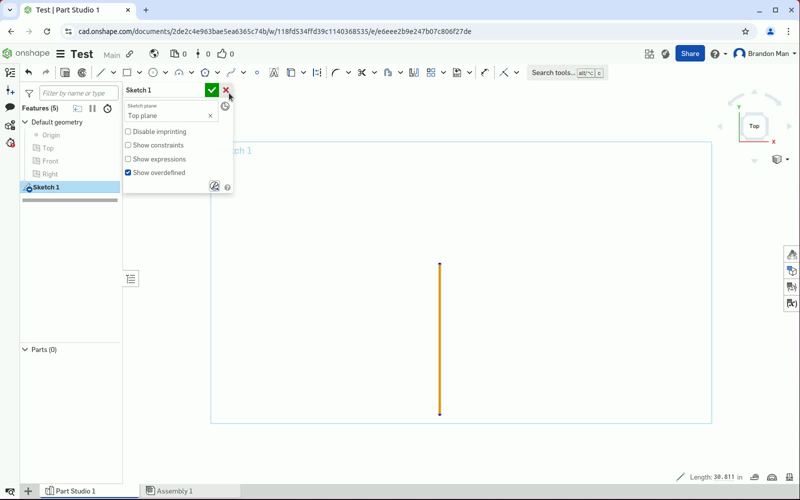
key(shift+s)
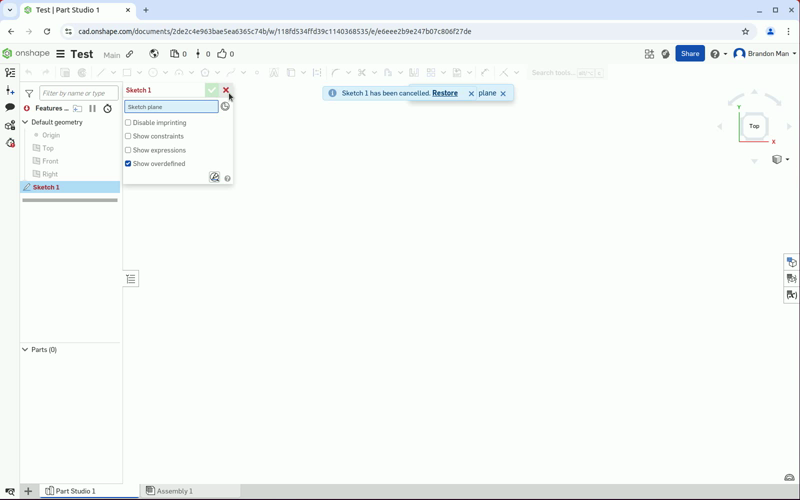
mouse_move(73, 150)
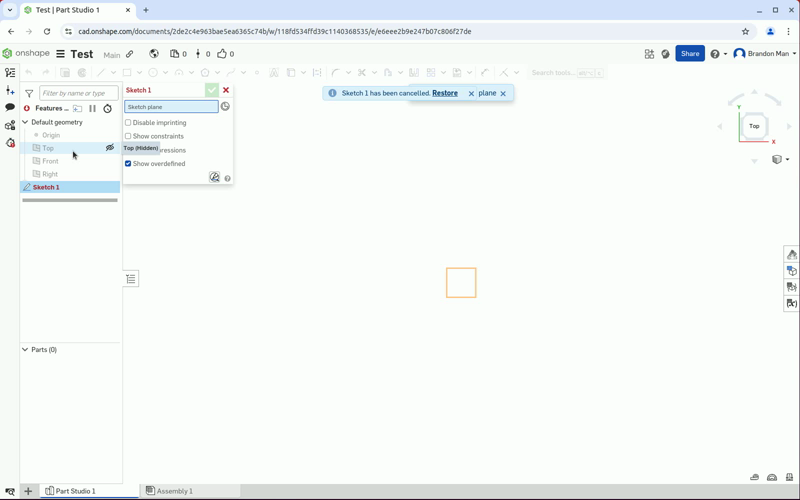
click(73, 150)
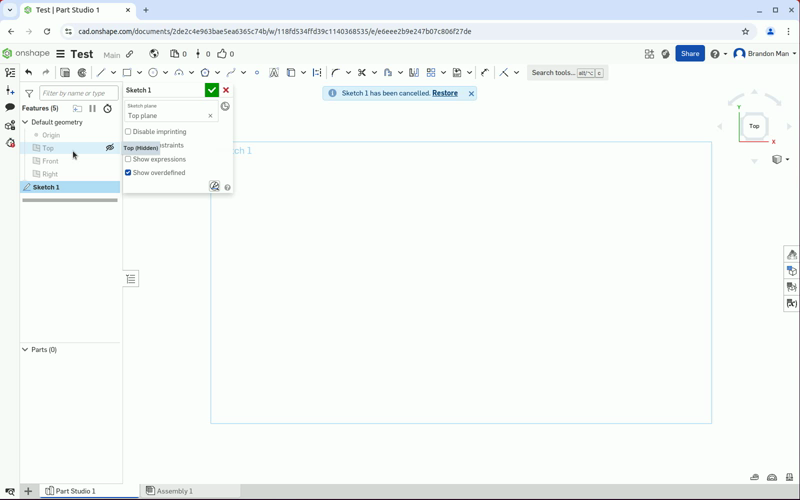
mouse_move(73, 352)
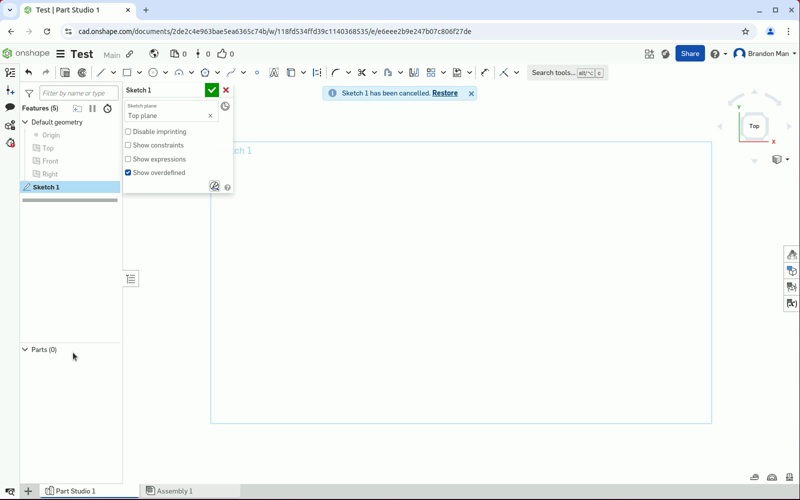
key(y)
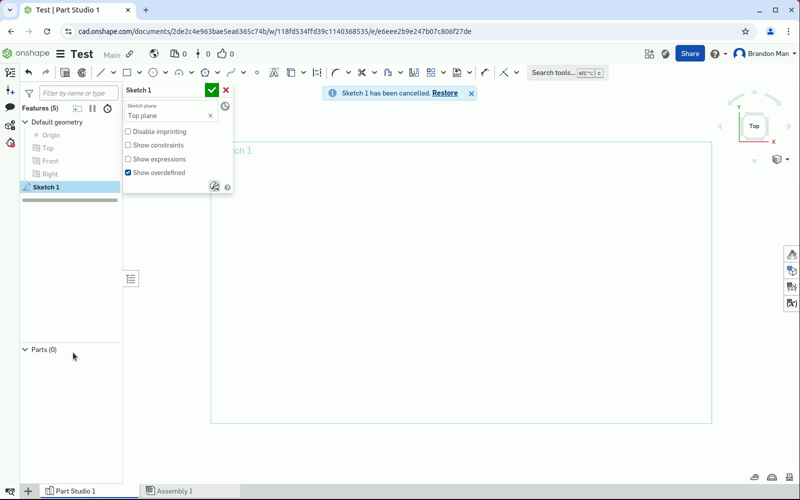
key(c)
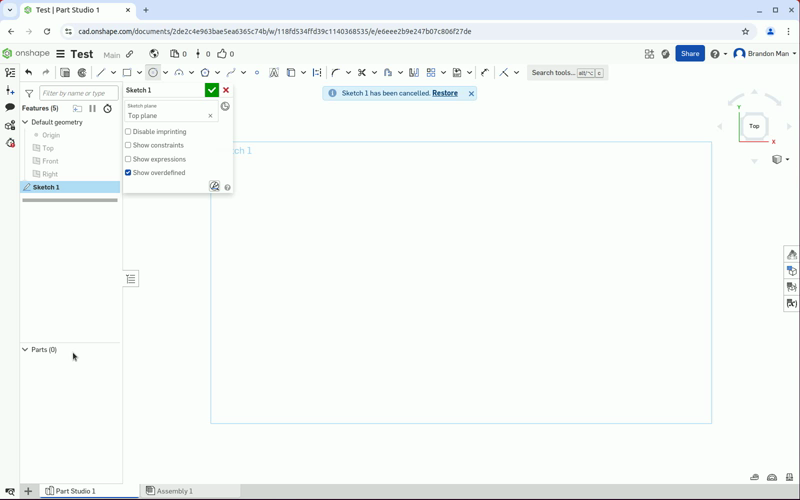
key_down(shift)
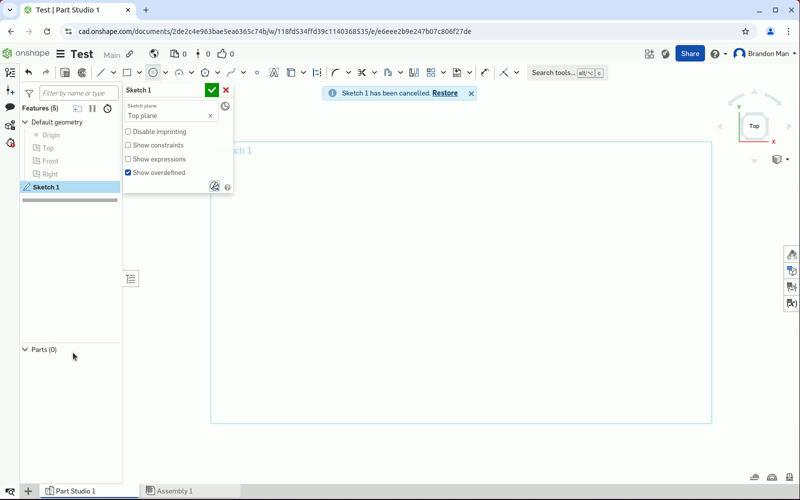
mouse_move(461, 282)
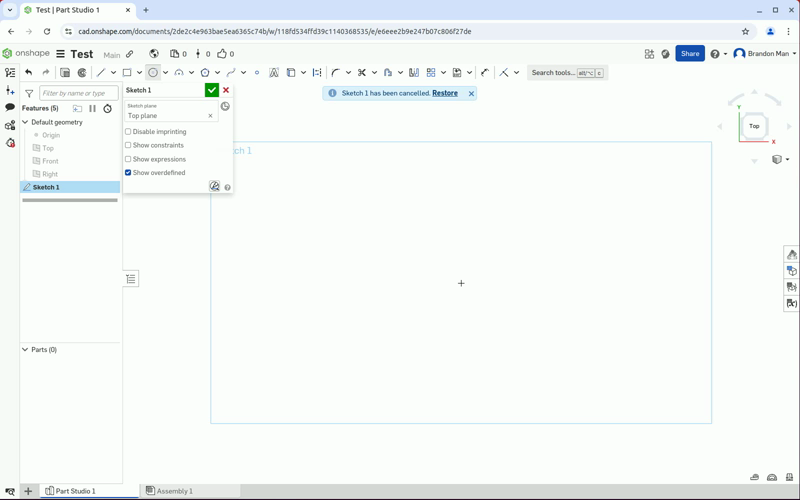
click(461, 282)
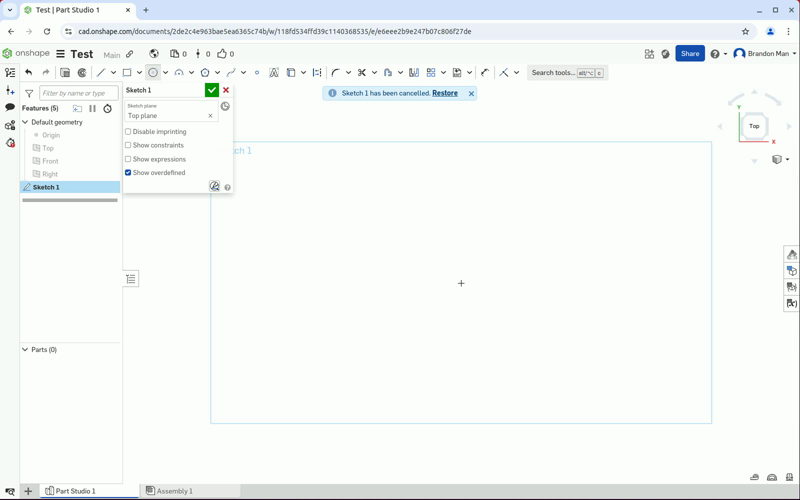
key_up(shift)
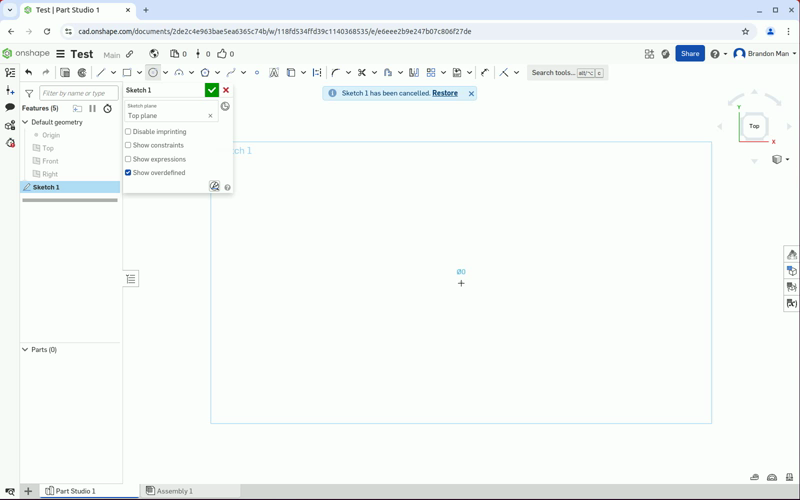
mouse_move(468, 282)
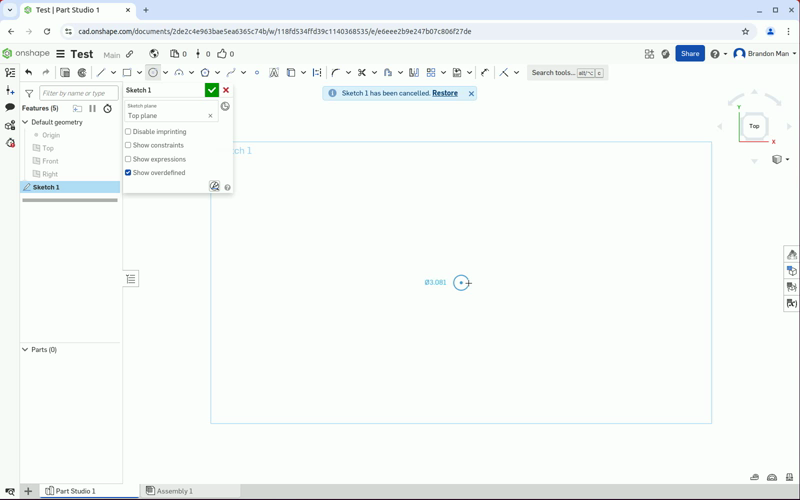
click(468, 282)
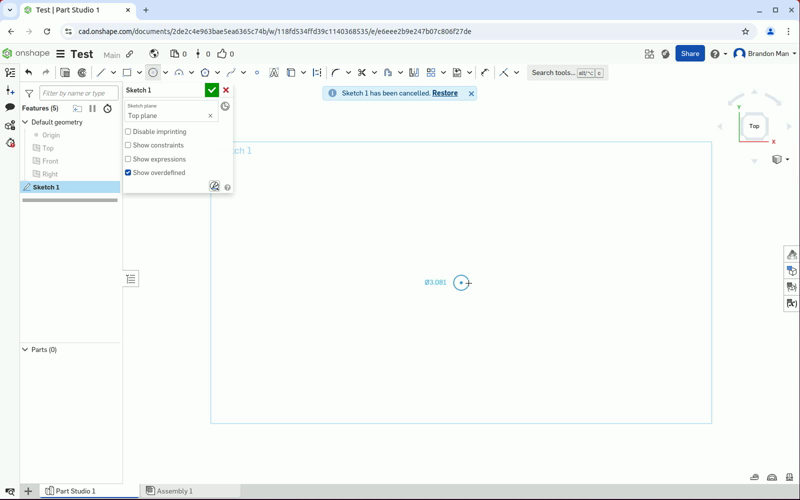
key(esc)
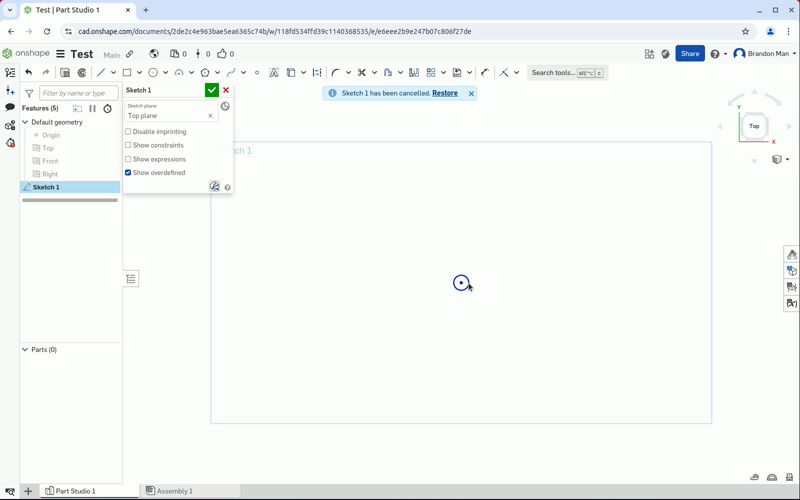
mouse_move(459, 283)
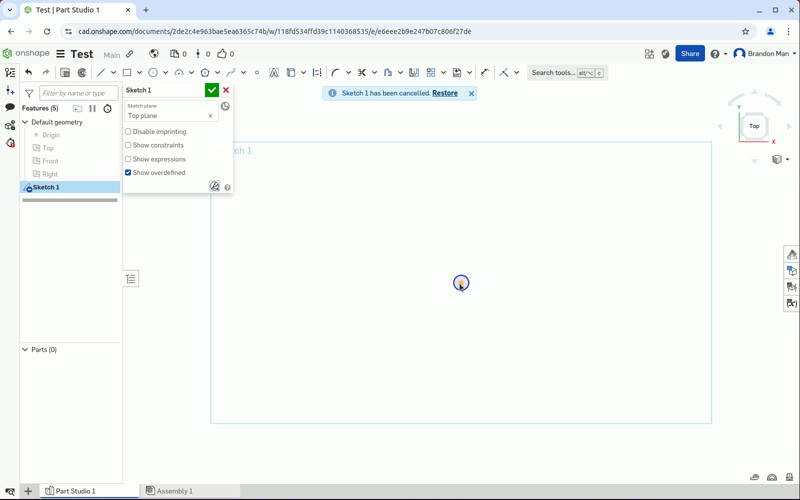
scroll(6)
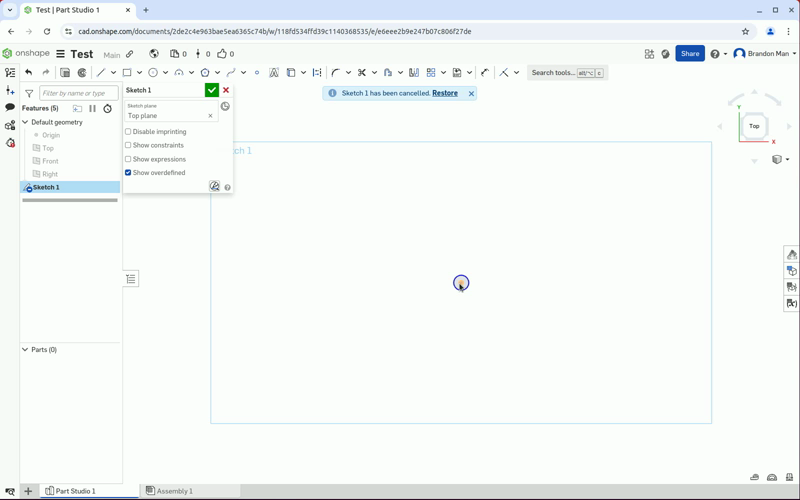
scroll(6)
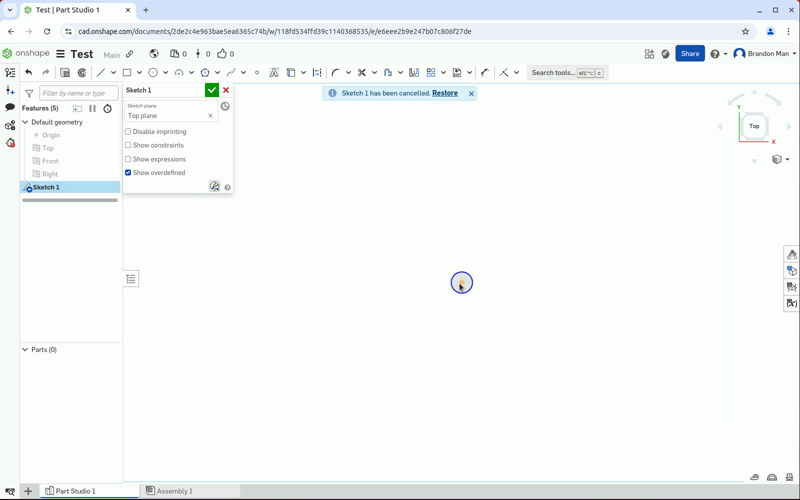
scroll(6)
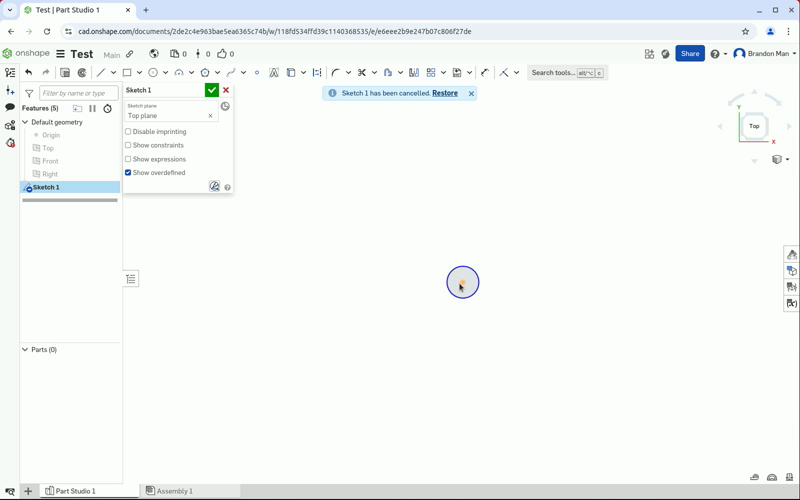
scroll(6)
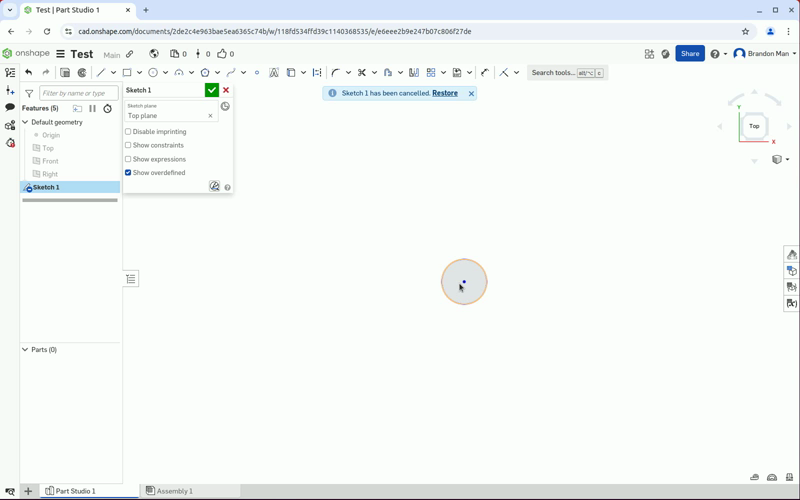
scroll(6)
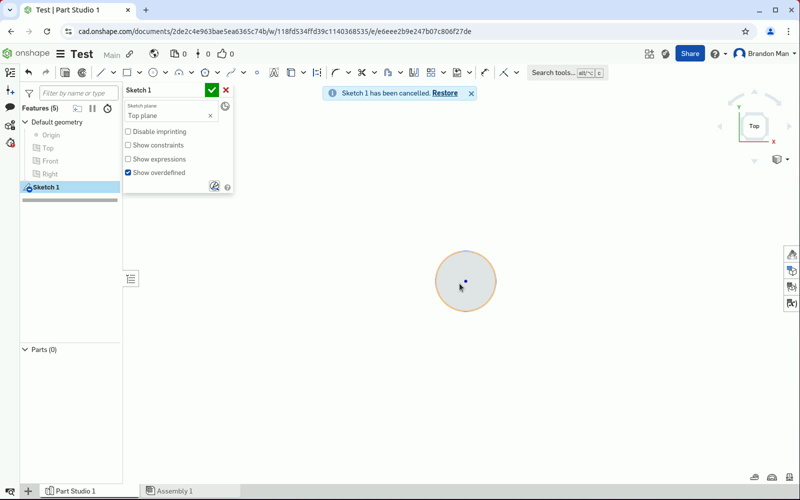
scroll(6)
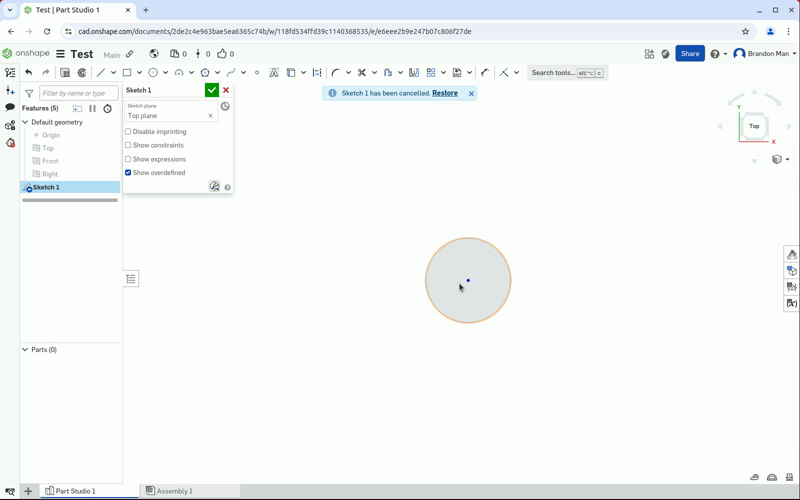
scroll(6)
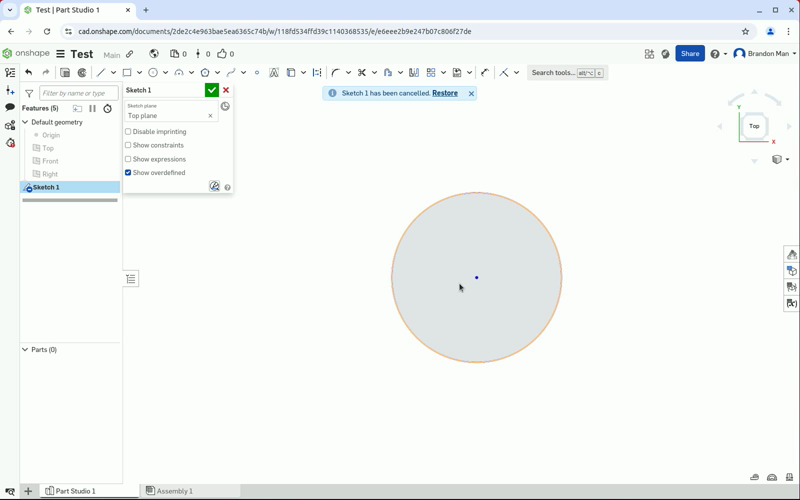
click(459, 283)
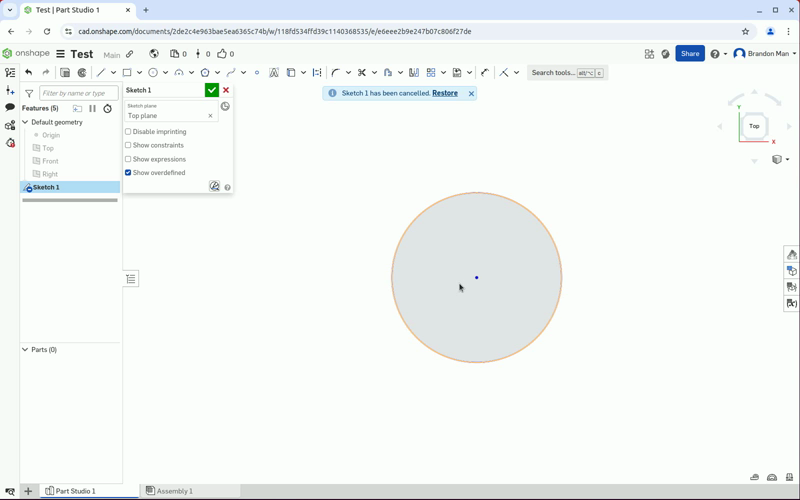
scroll(-6)
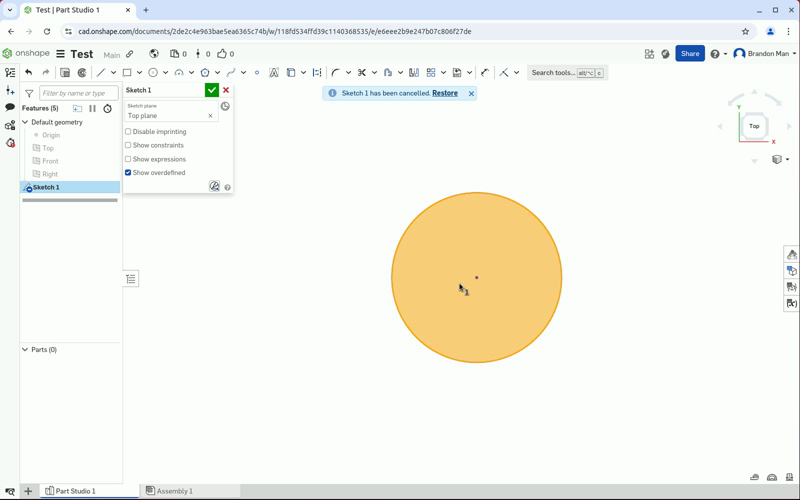
scroll(-6)
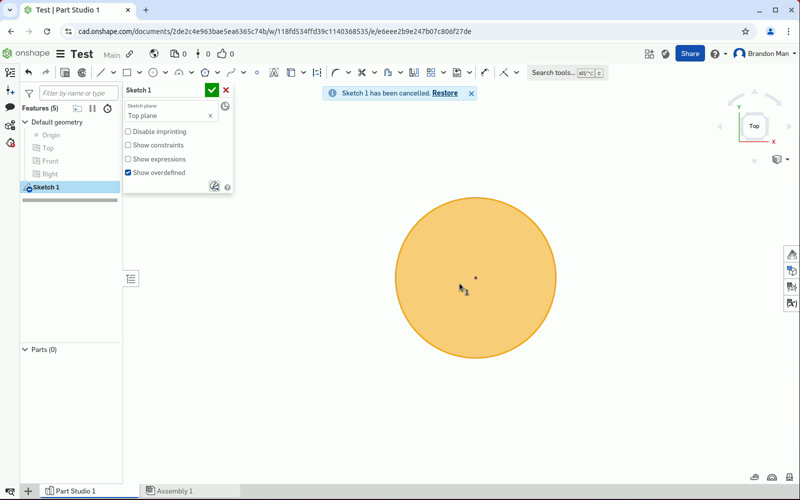
scroll(-6)
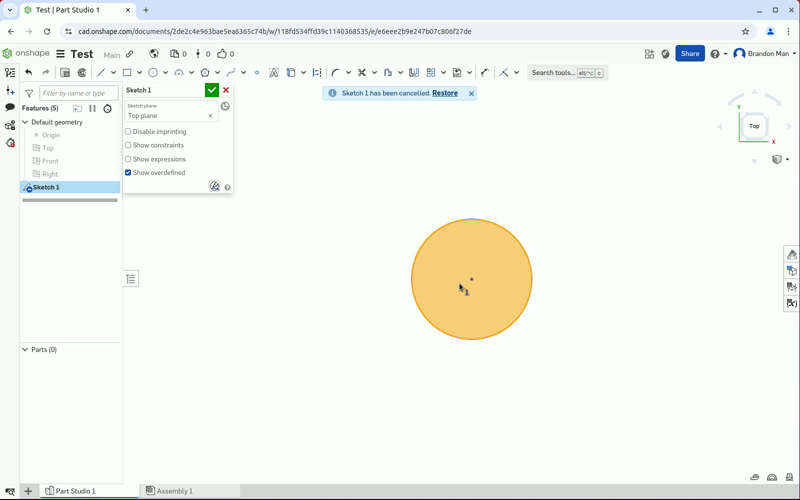
scroll(-6)
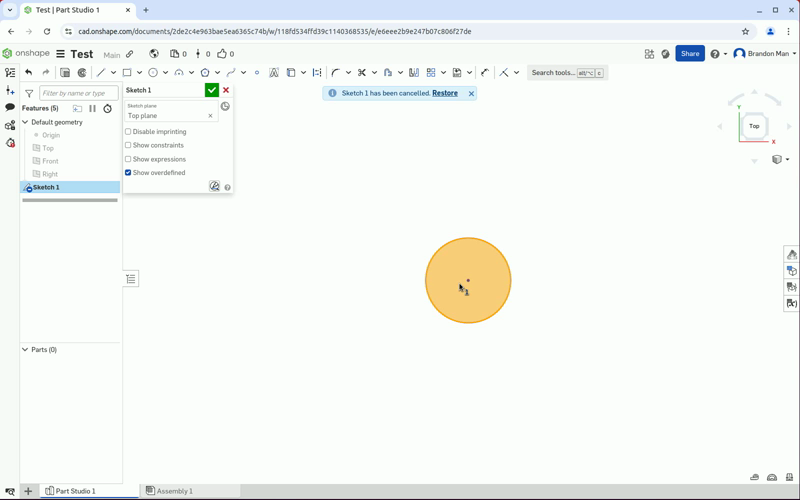
scroll(-6)
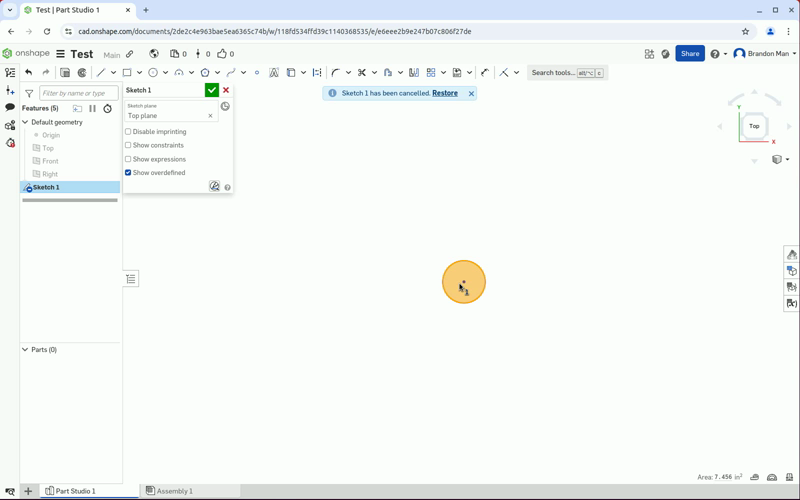
scroll(-6)
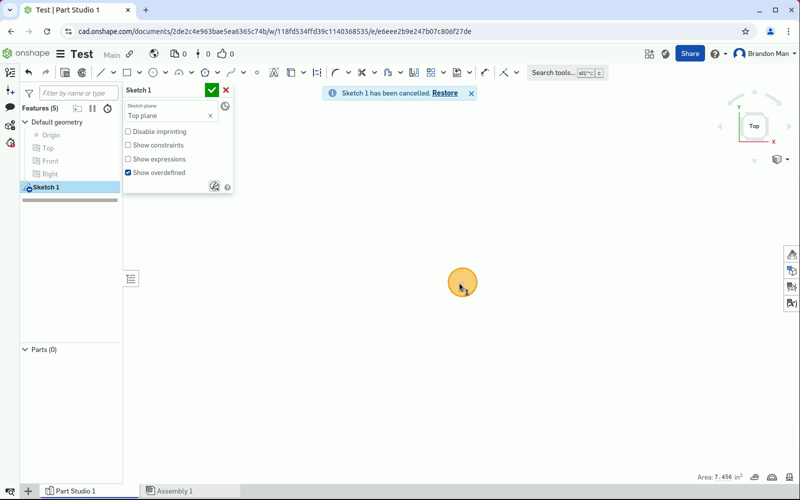
scroll(-6)
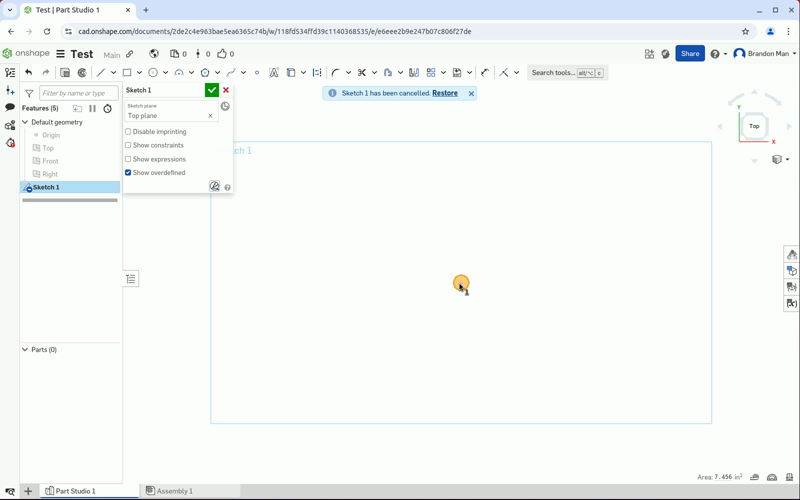
mouse_move(73, 352)
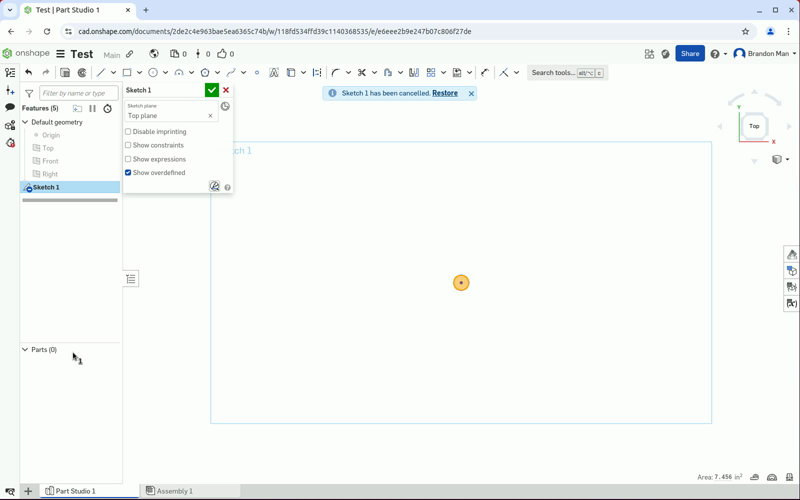
key(shift+y)
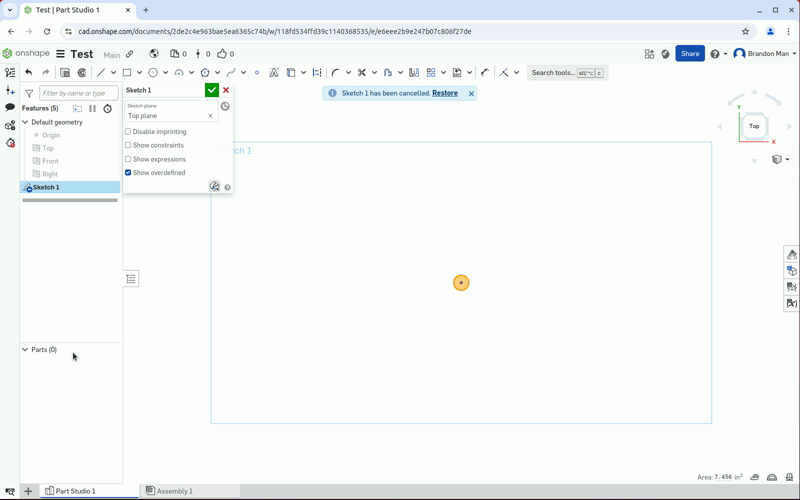
key(shift+e)
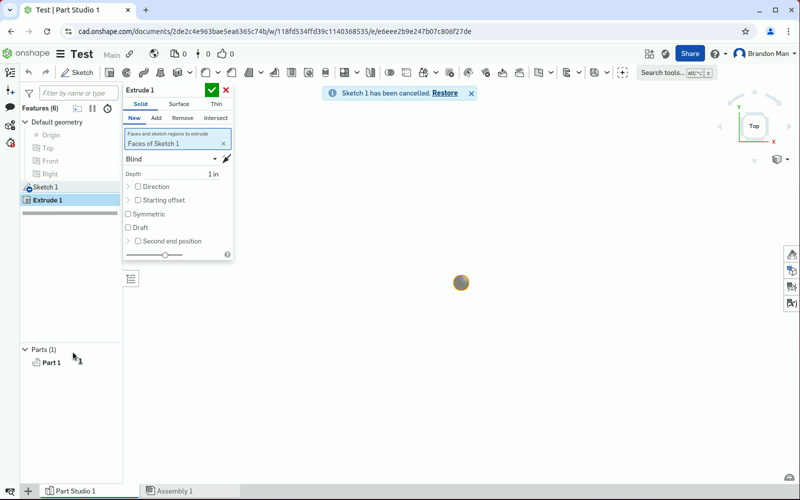
mouse_move(143, 106)
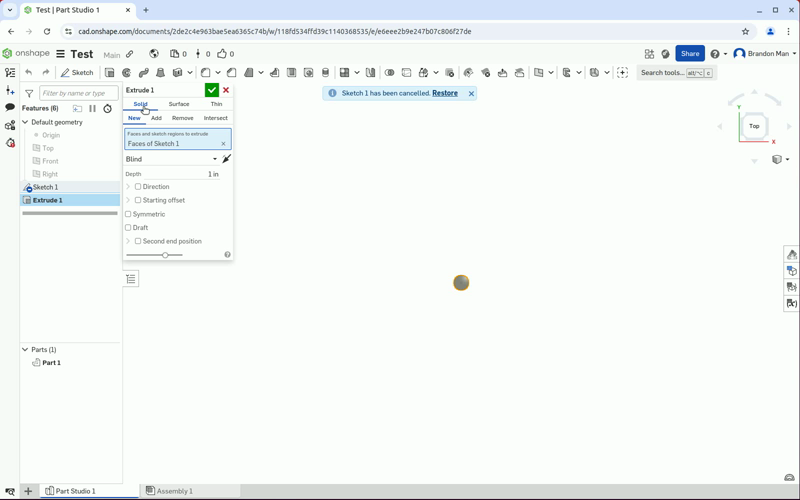
click(143, 106)
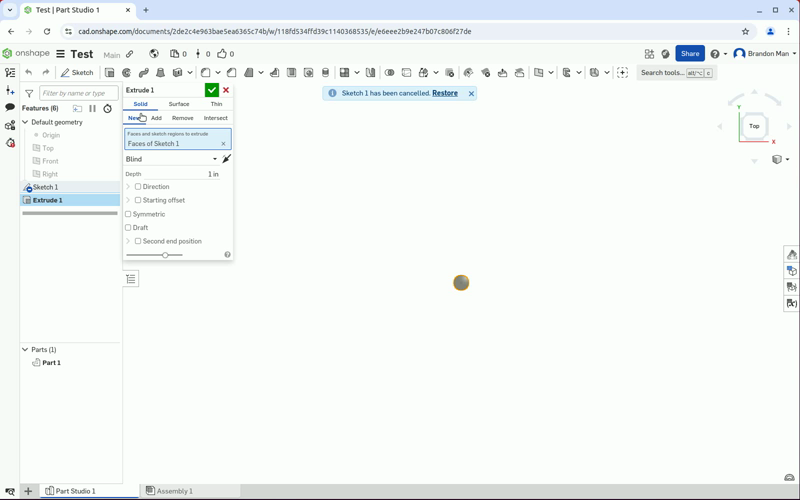
mouse_move(137, 120)
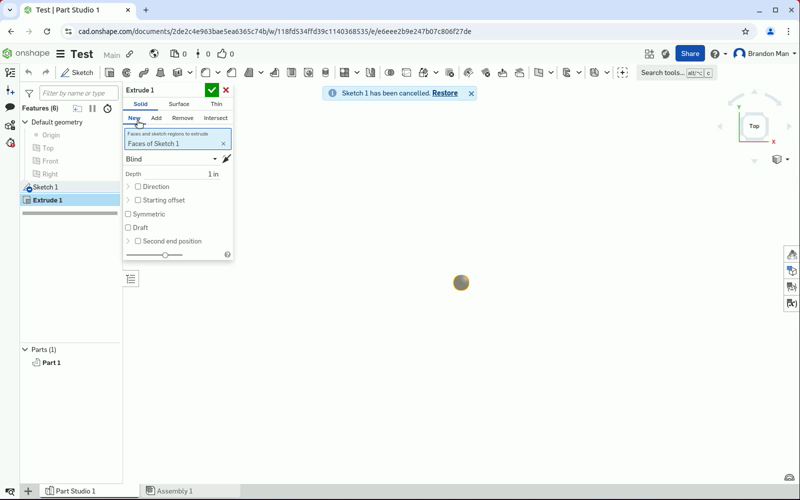
click(137, 120)
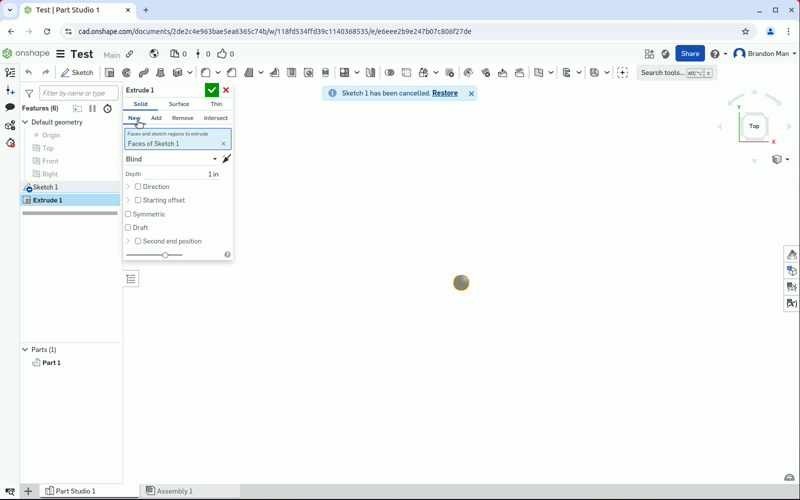
key(tab, 4)
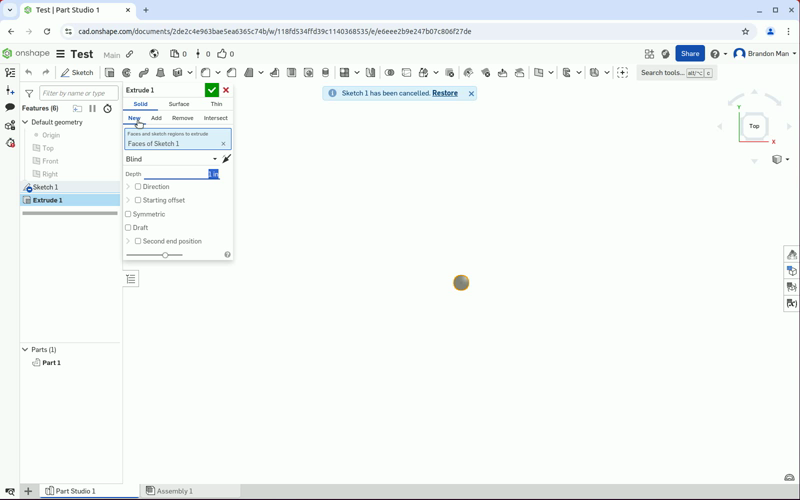
text(23.108)
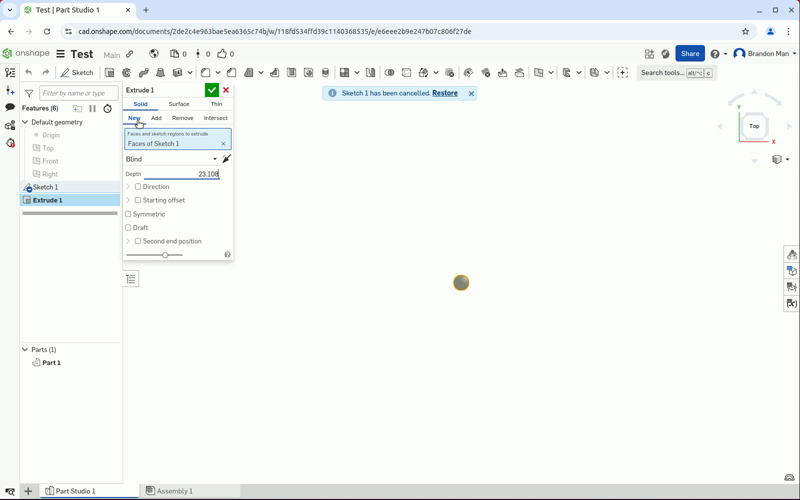
key(enter)
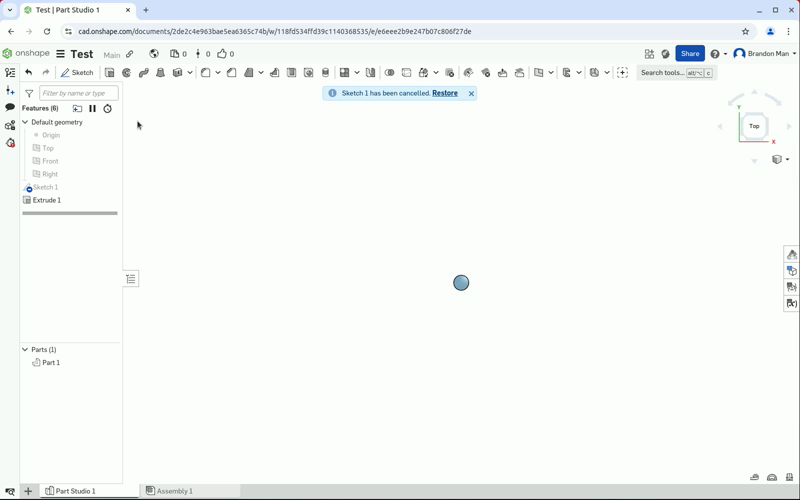
key(shift+h)
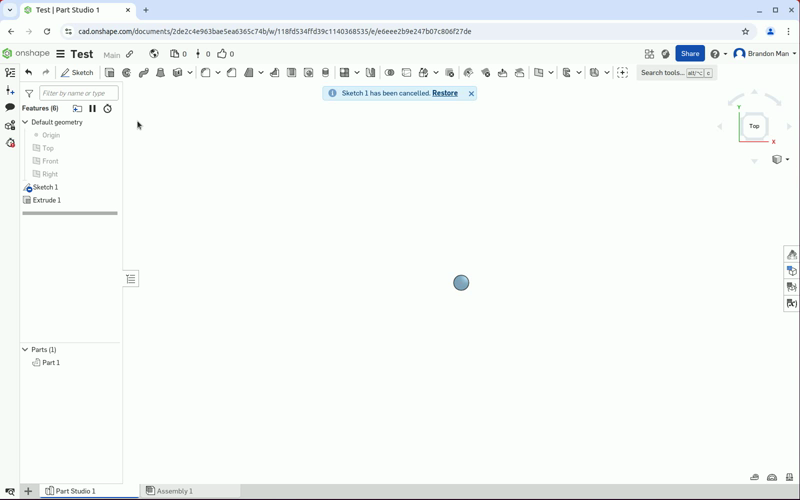
key(shift+h)
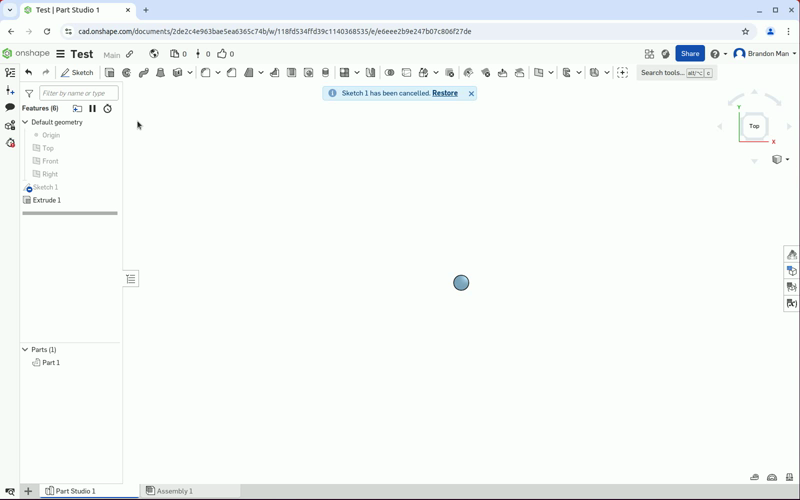
mouse_move(73, 189)
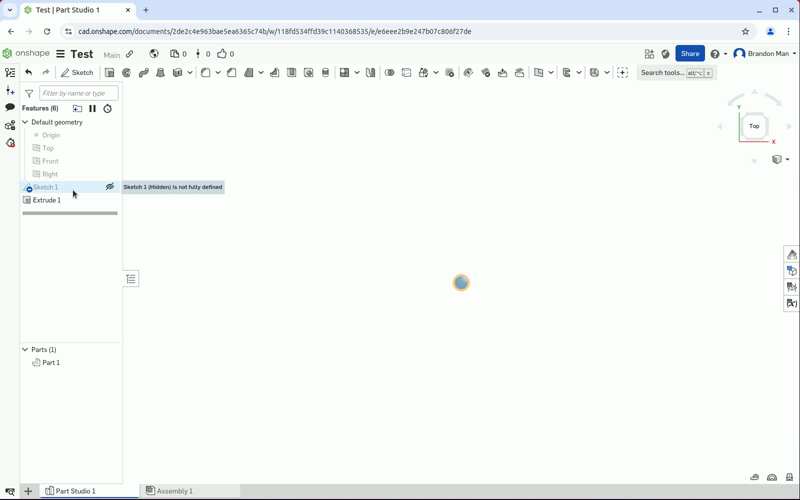
click(73, 189)
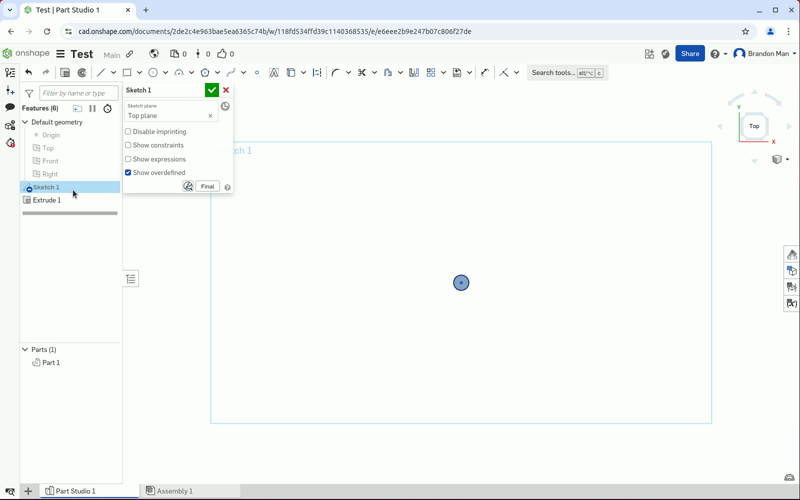
mouse_move(229, 92)
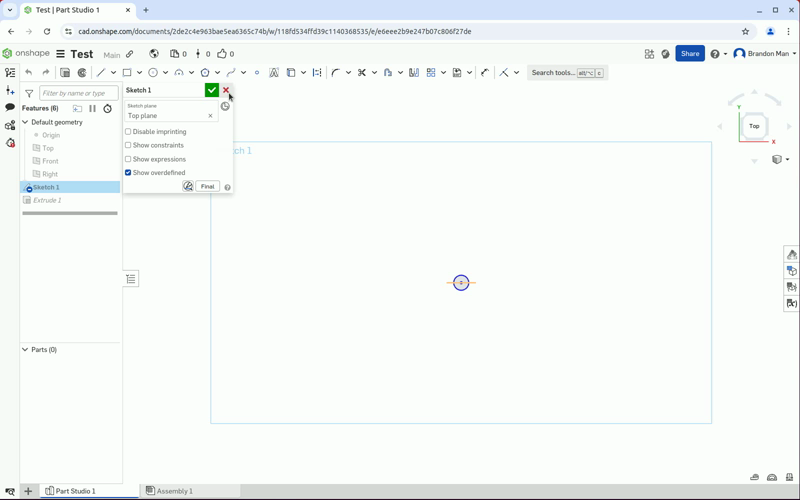
click(229, 92)
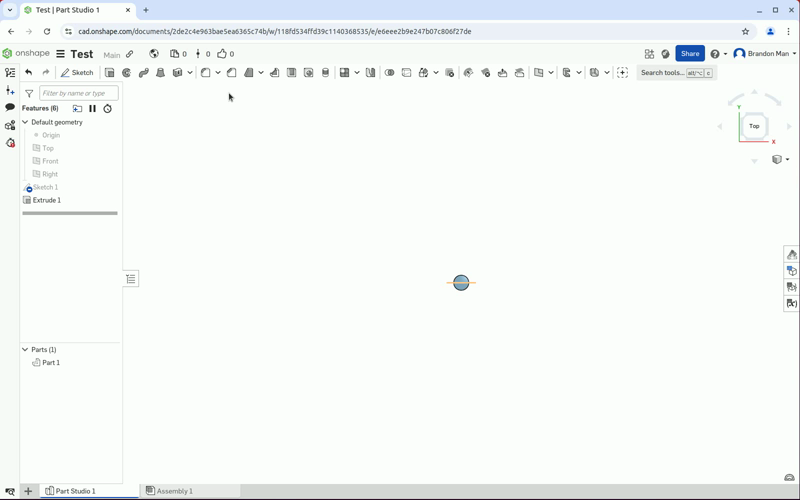
mouse_move(541, 75)
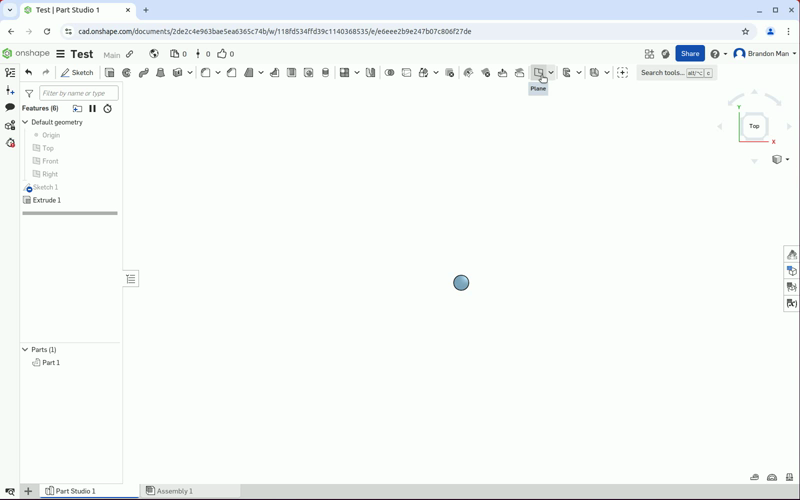
click(541, 75)
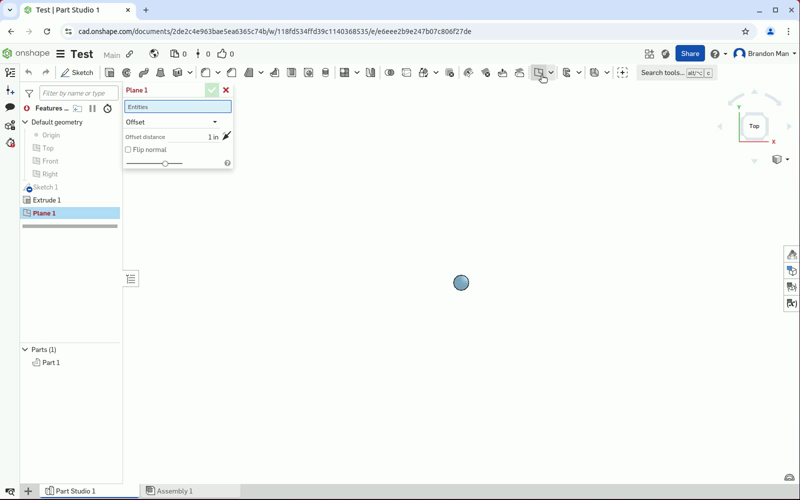
mouse_move(73, 150)
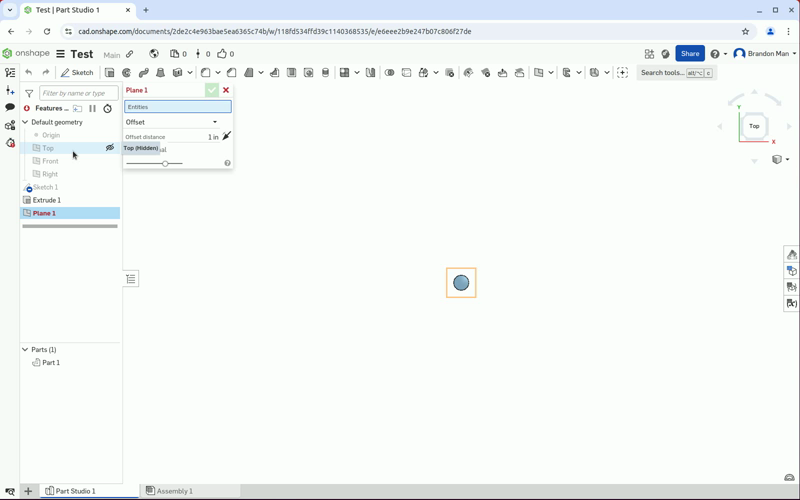
click(73, 150)
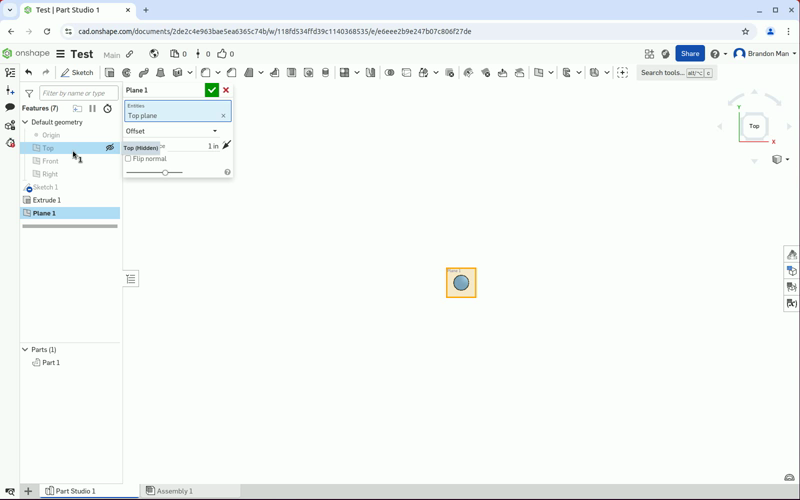
key(tab, 2)
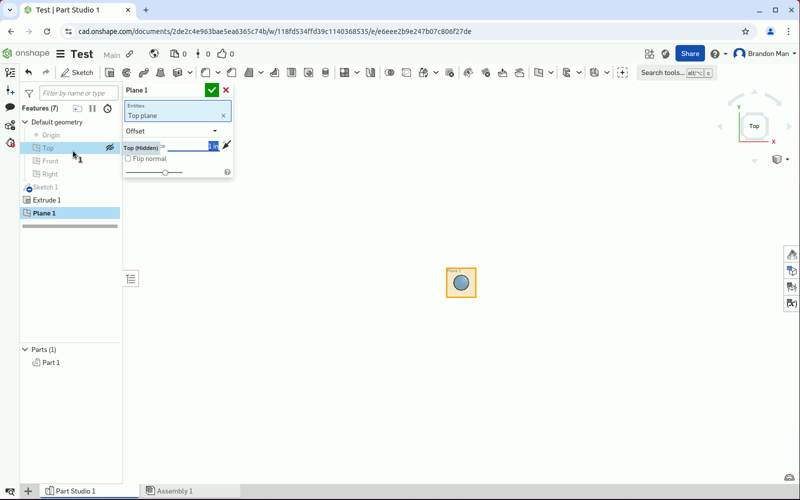
text(23.108)
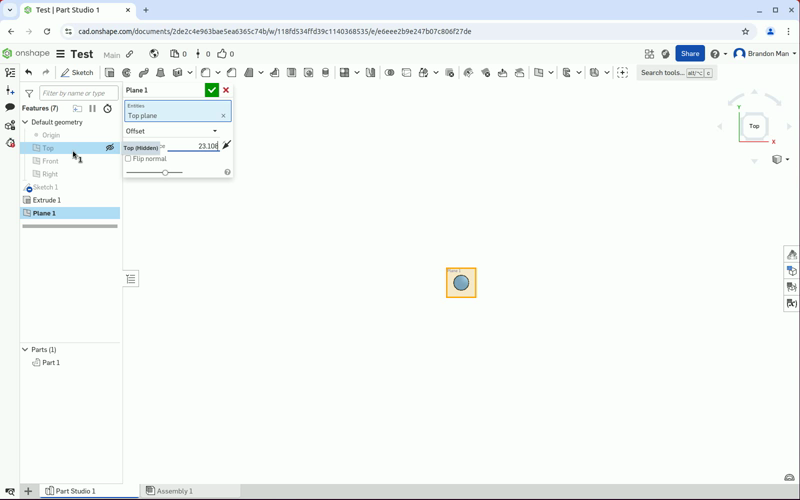
key(enter, 2)
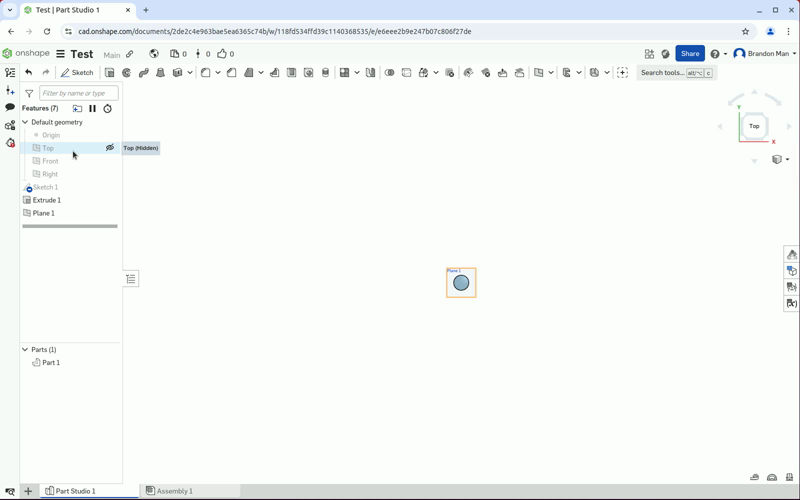
key(shift+s)
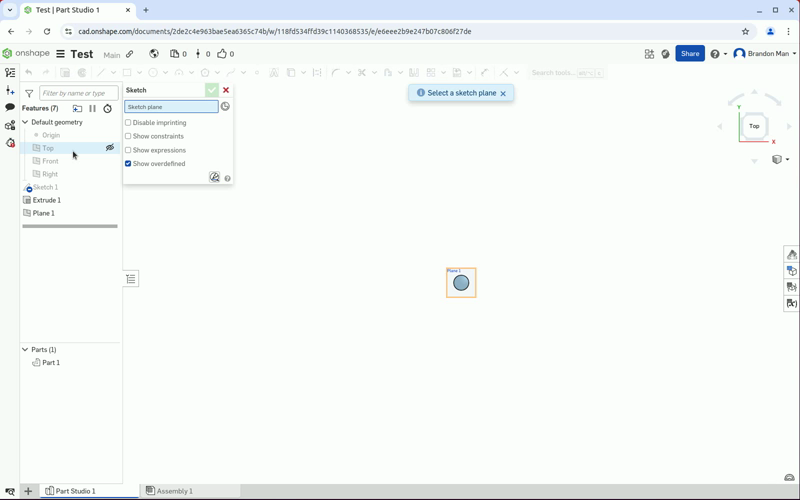
mouse_move(73, 215)
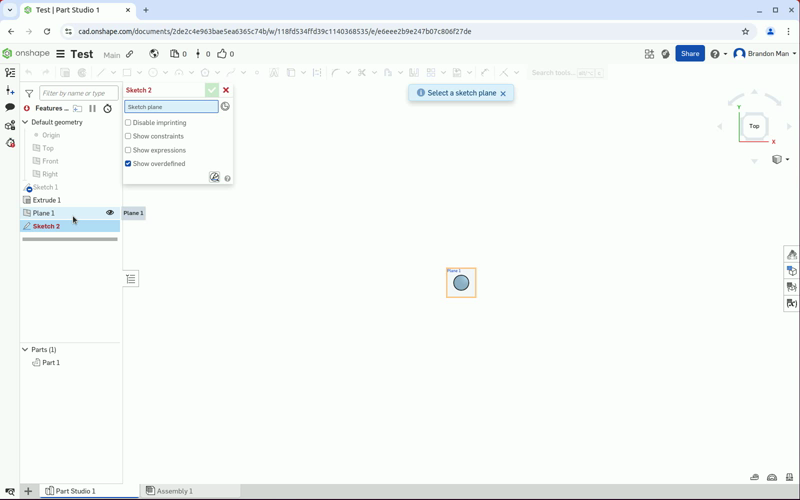
click(73, 215)
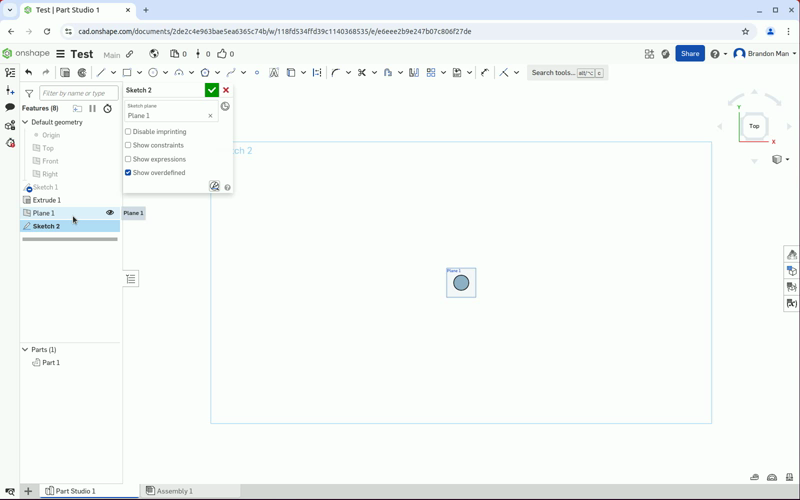
mouse_move(73, 352)
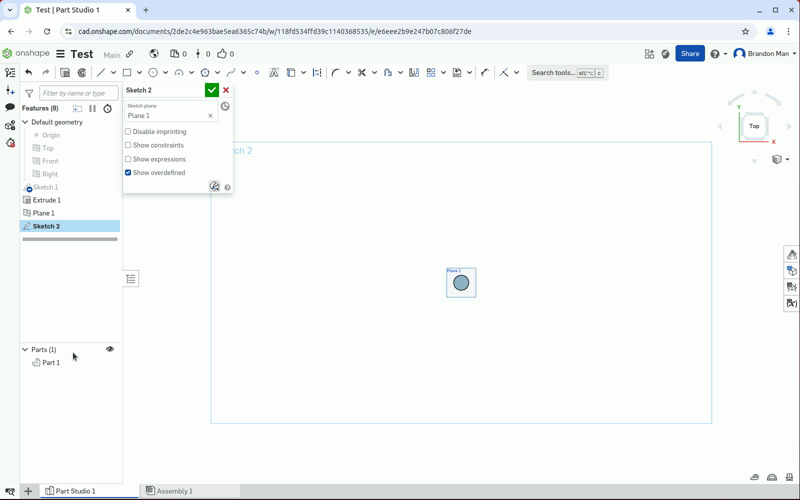
key(y)
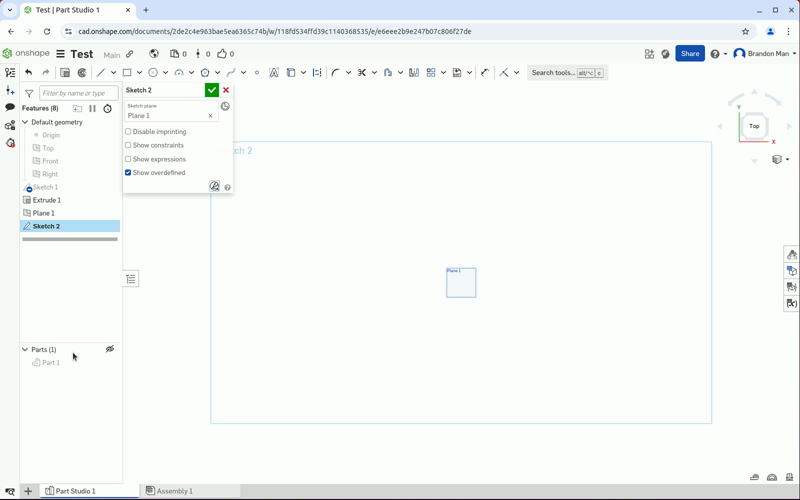
key(c)
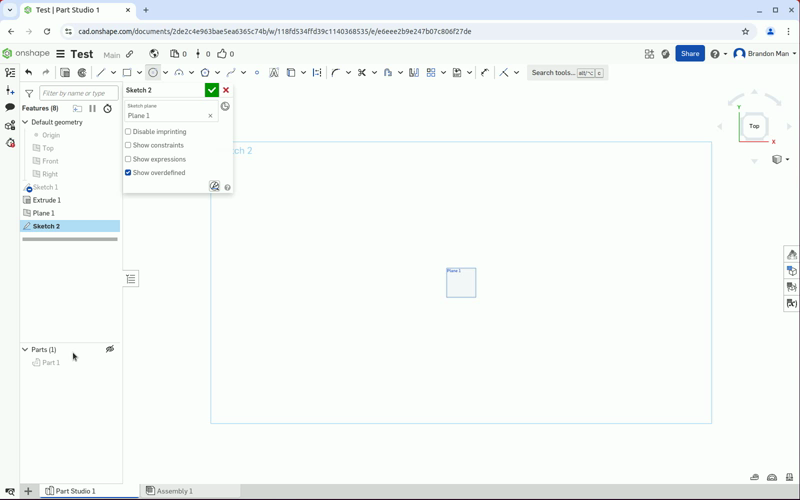
key_down(shift)
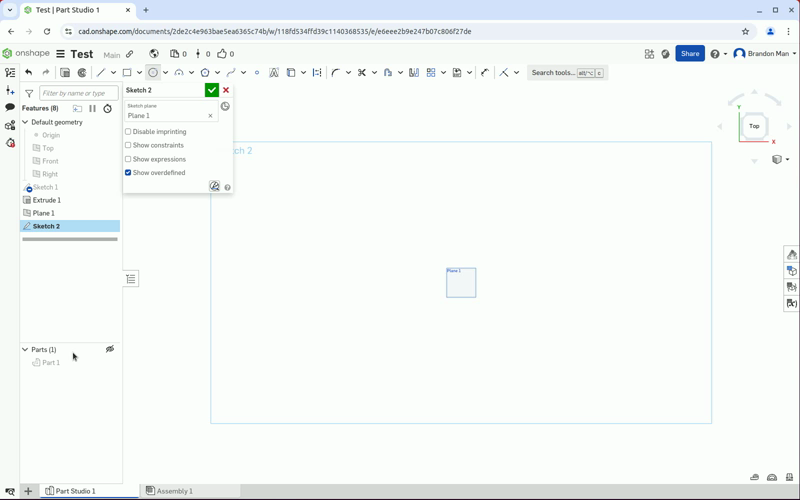
mouse_move(461, 282)
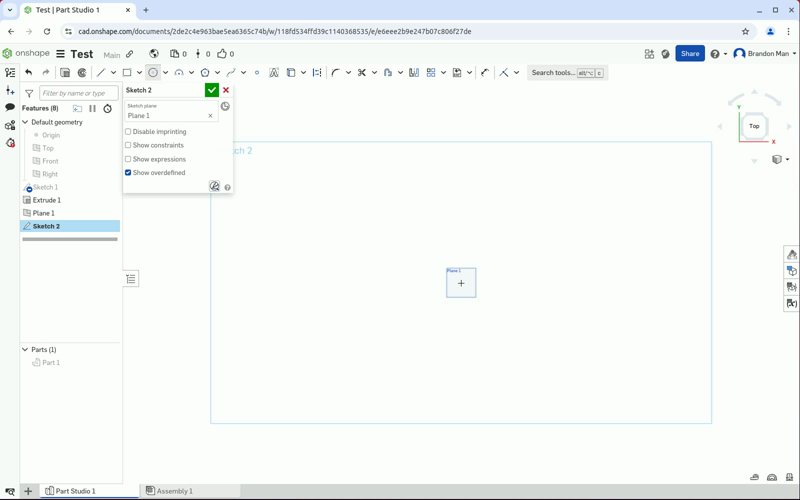
click(461, 282)
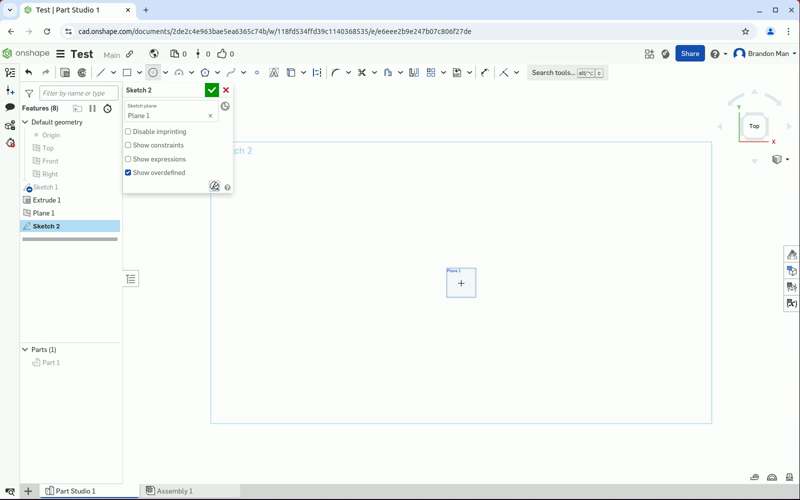
key_up(shift)
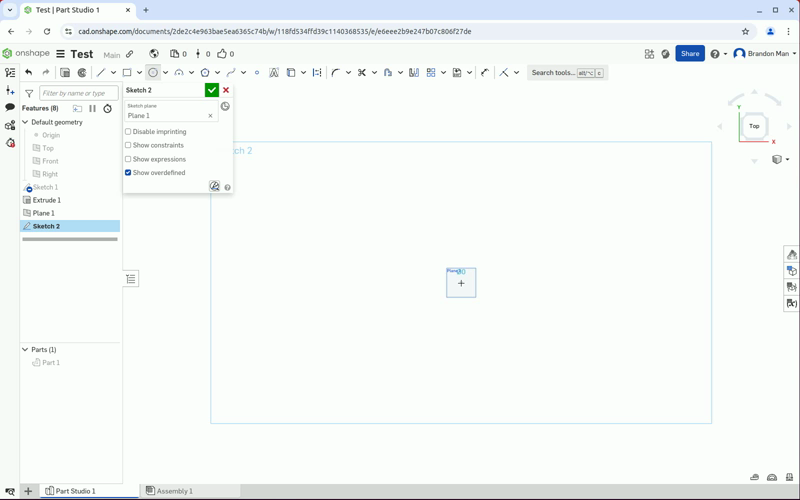
mouse_move(465, 282)
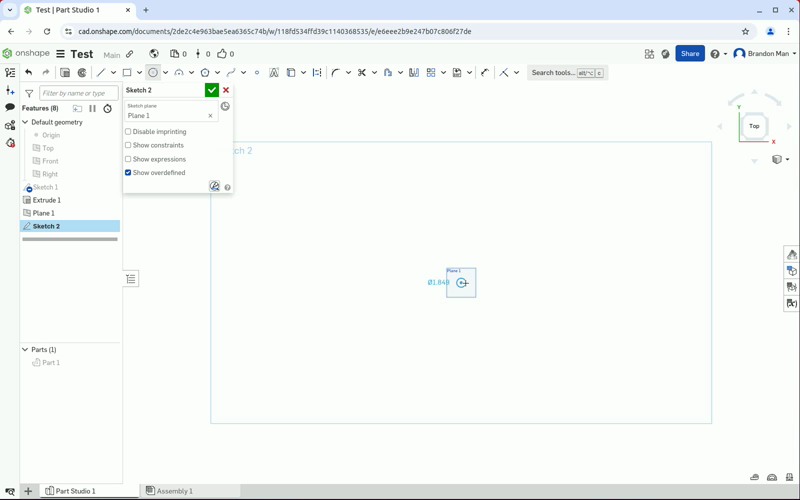
click(465, 282)
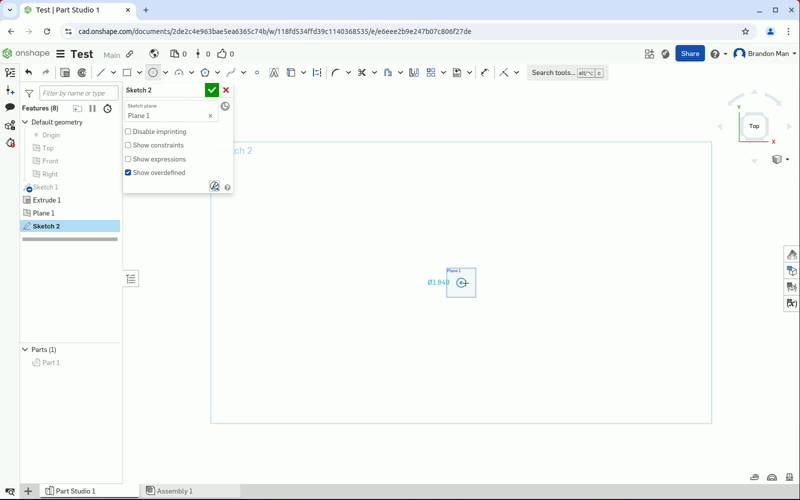
key(esc)
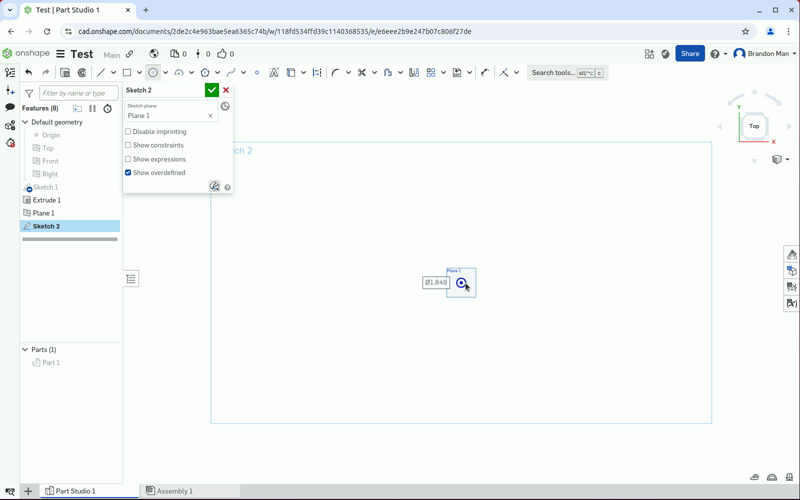
mouse_move(464, 281)
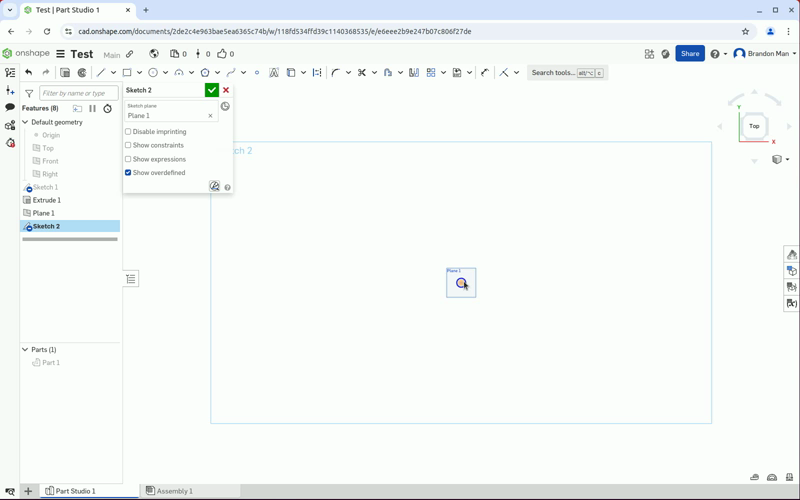
scroll(6)
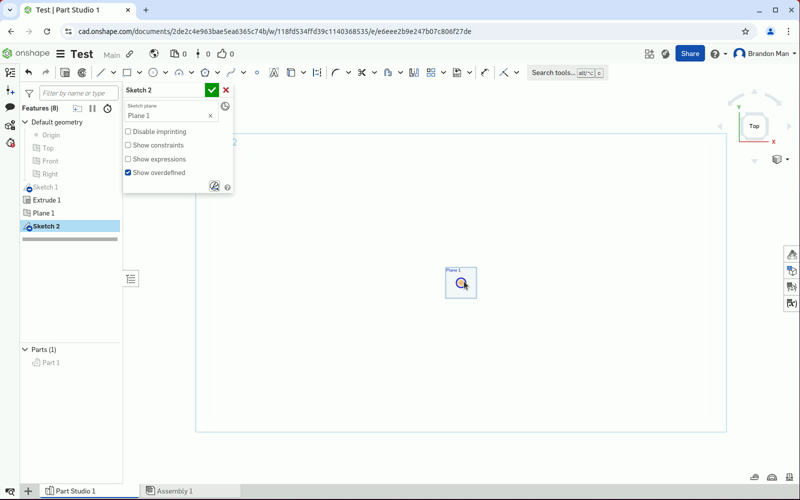
scroll(6)
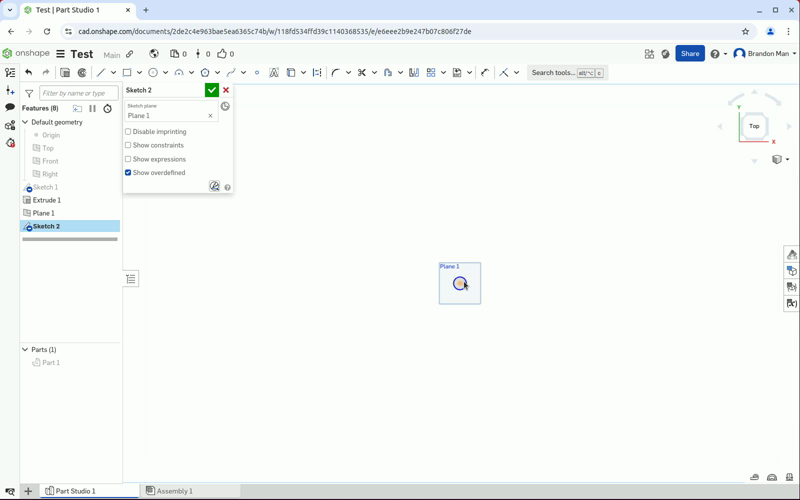
scroll(6)
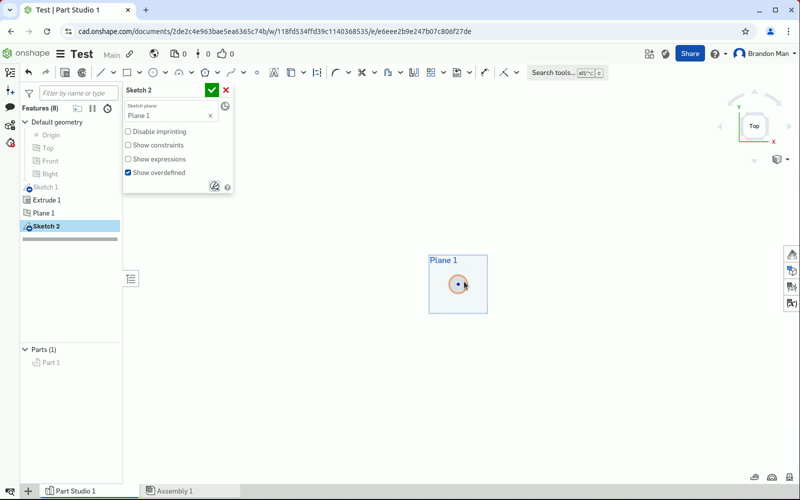
scroll(6)
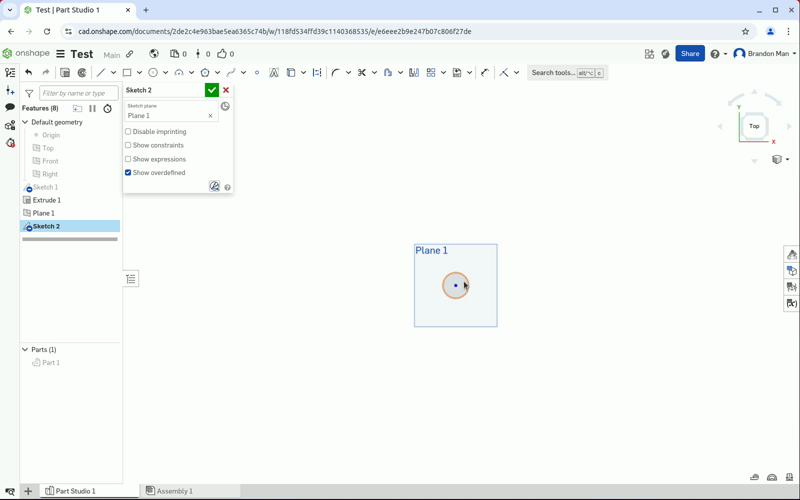
scroll(6)
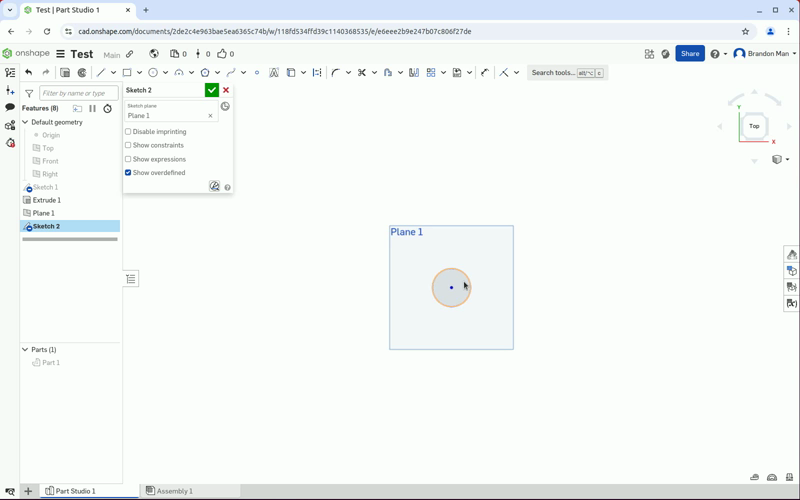
scroll(6)
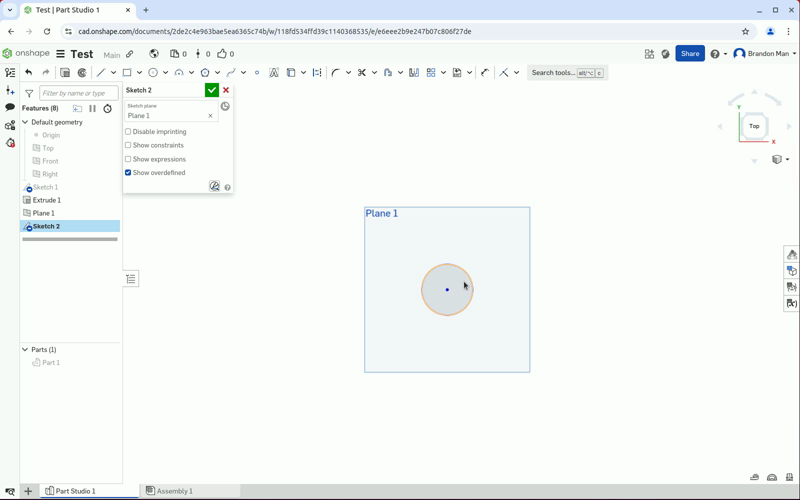
scroll(6)
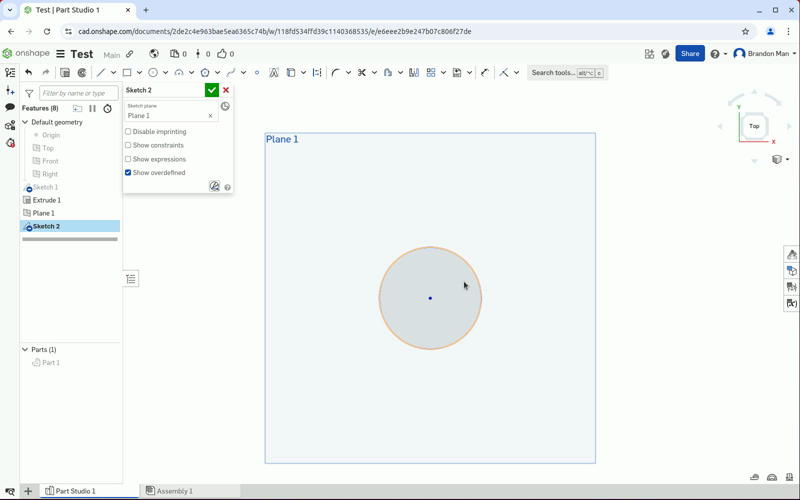
click(464, 281)
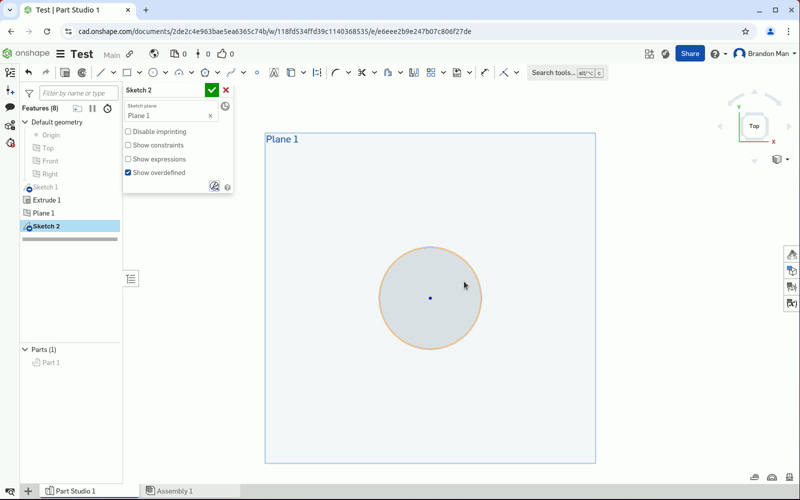
scroll(-6)
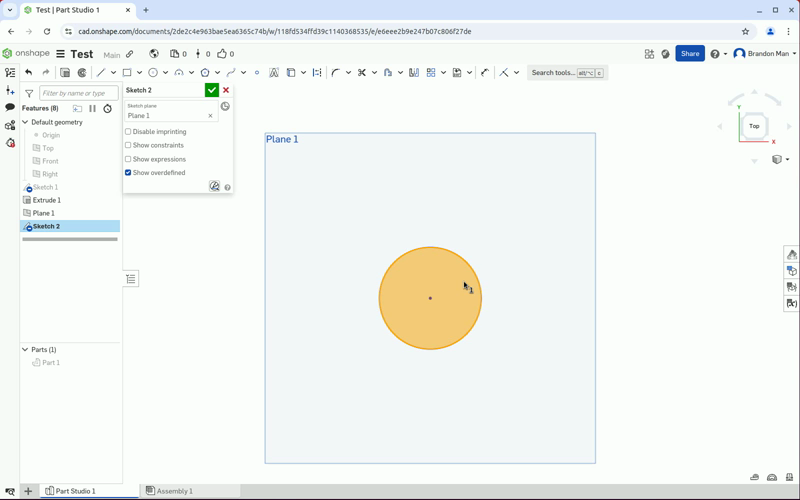
scroll(-6)
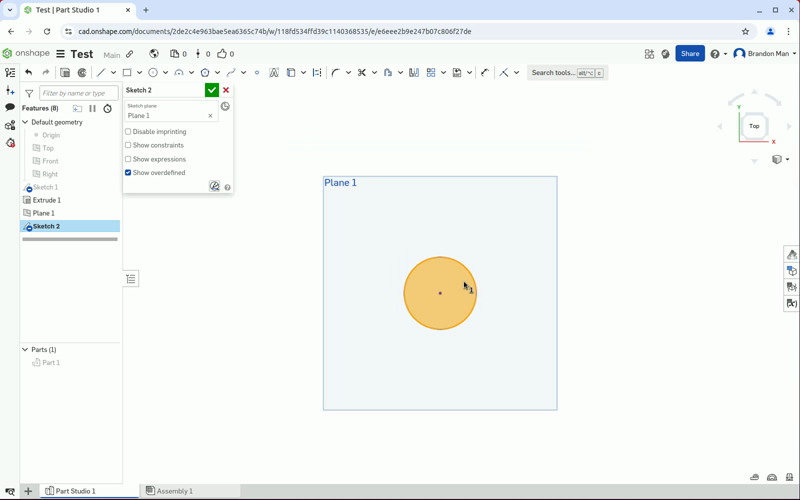
scroll(-6)
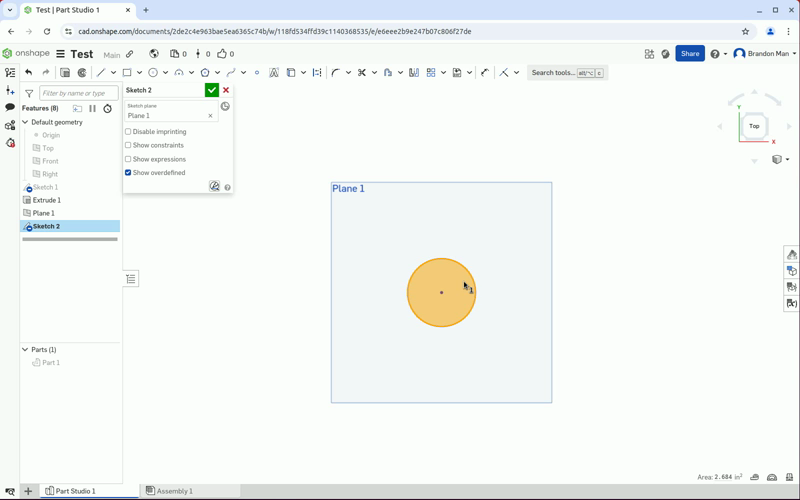
scroll(-6)
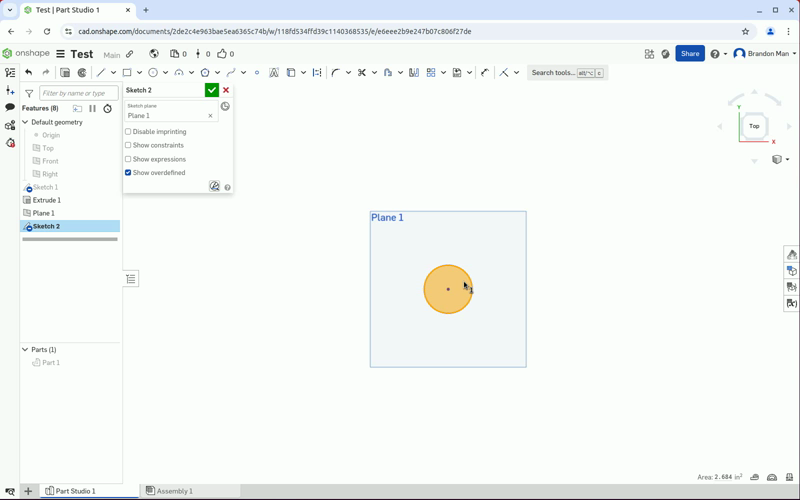
scroll(-6)
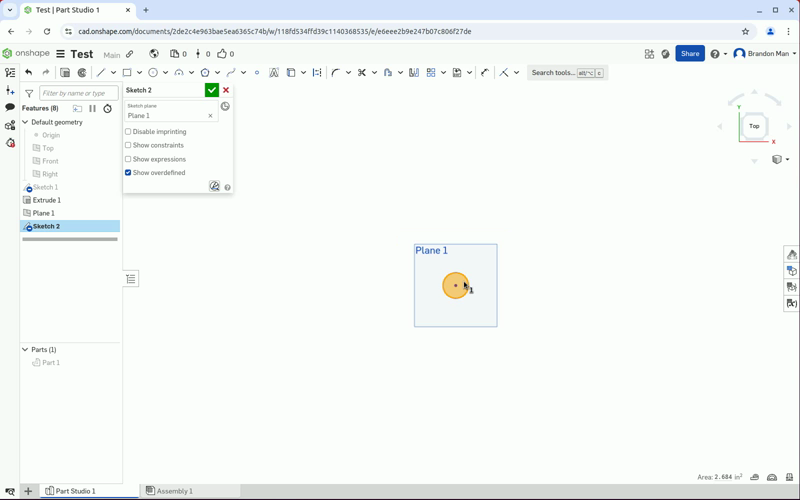
scroll(-6)
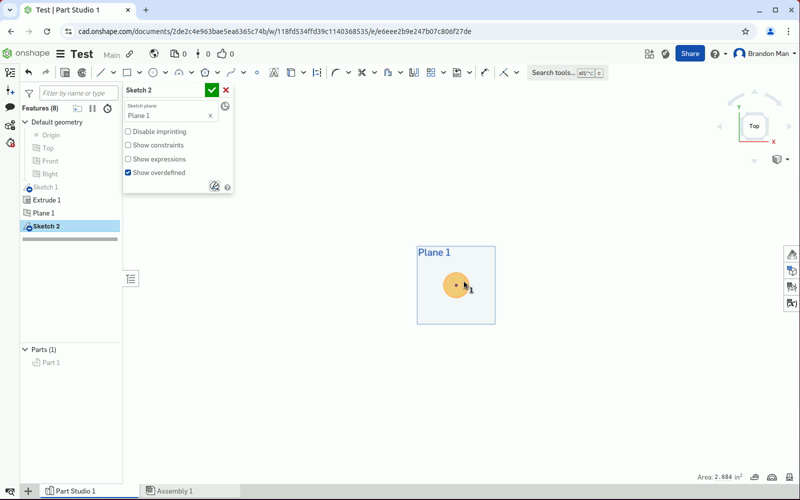
scroll(-6)
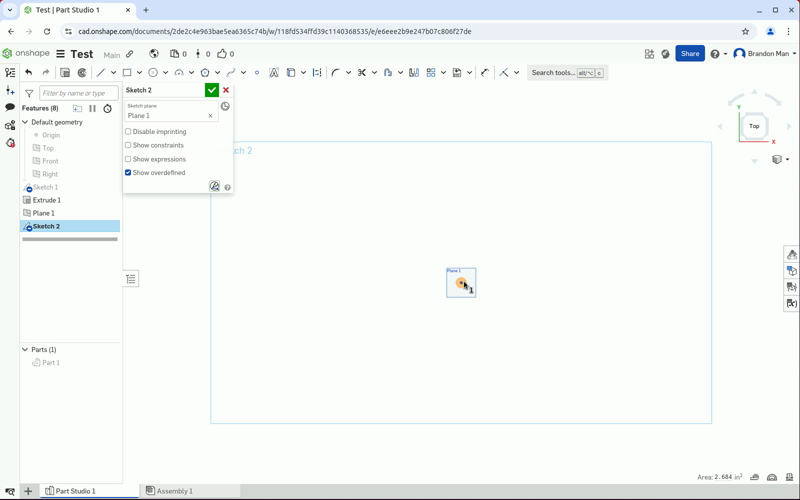
mouse_move(73, 352)
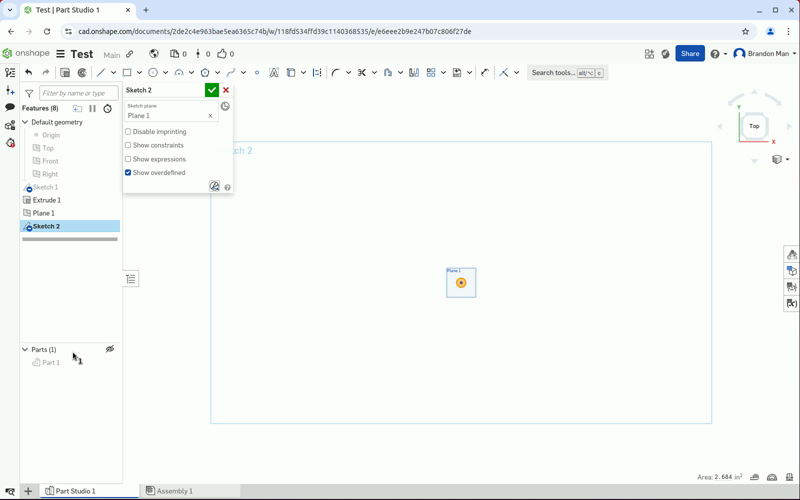
key(shift+y)
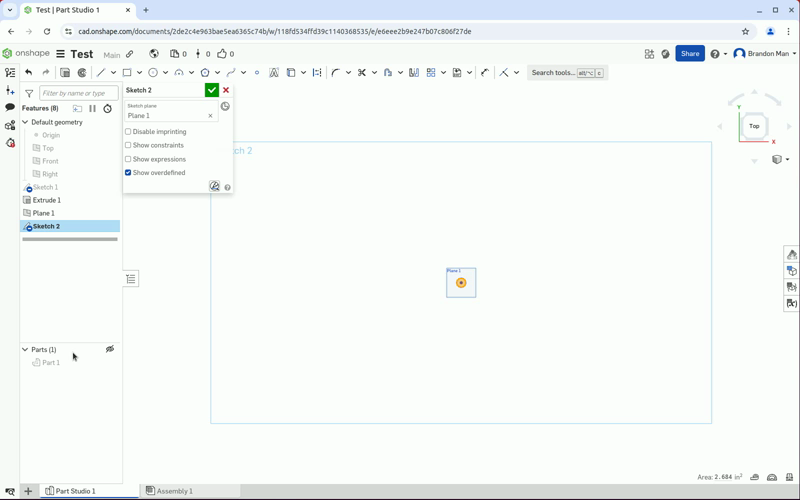
key(shift+e)
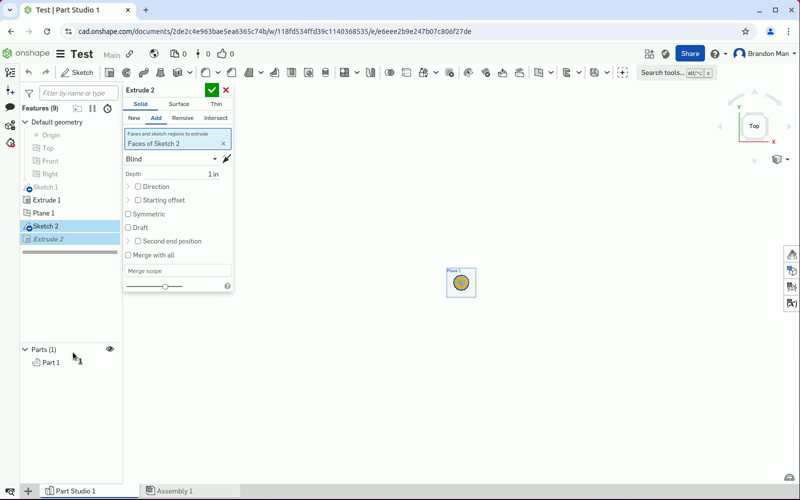
mouse_move(143, 106)
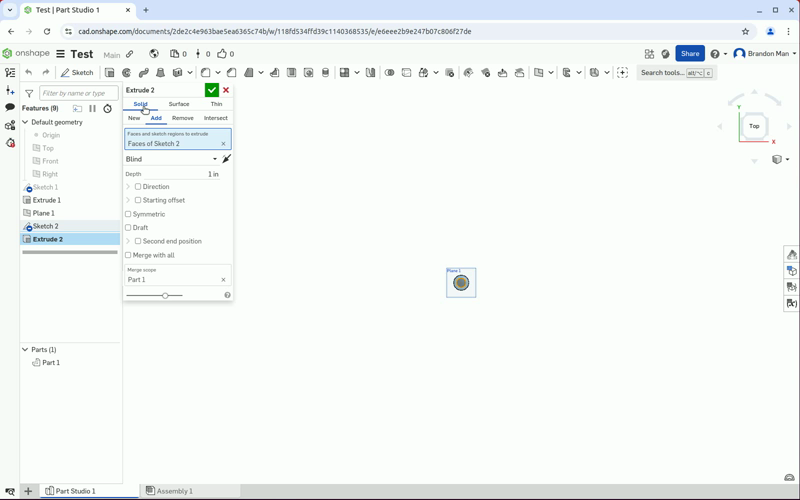
click(143, 106)
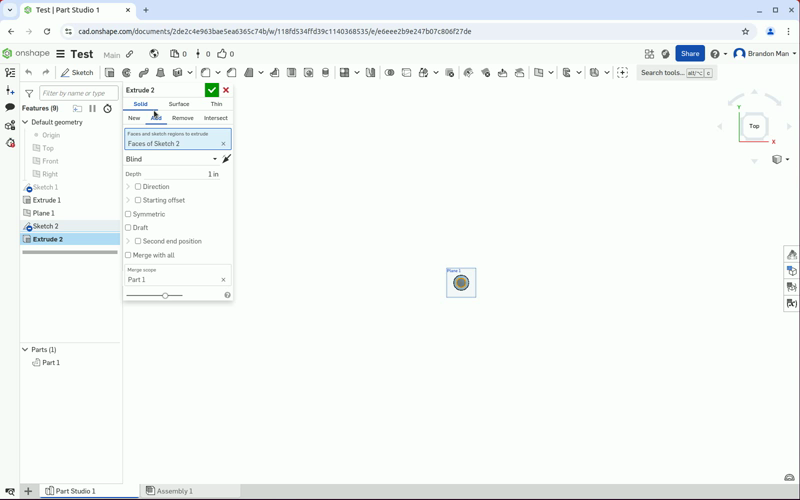
mouse_move(186, 120)
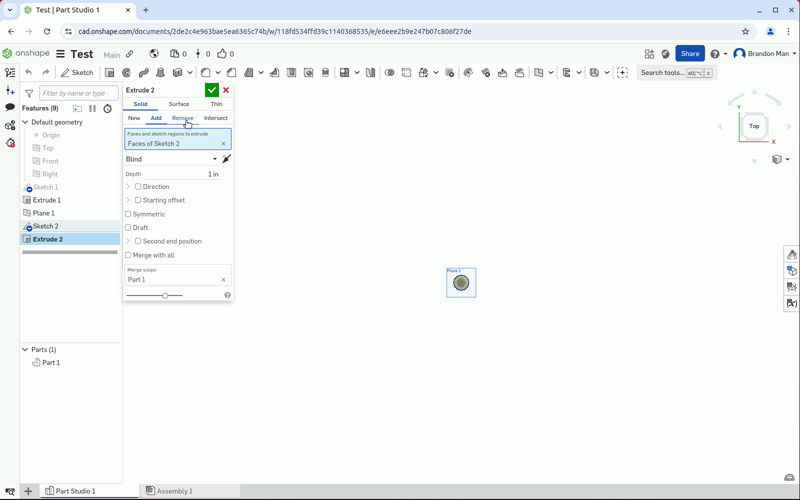
click(186, 120)
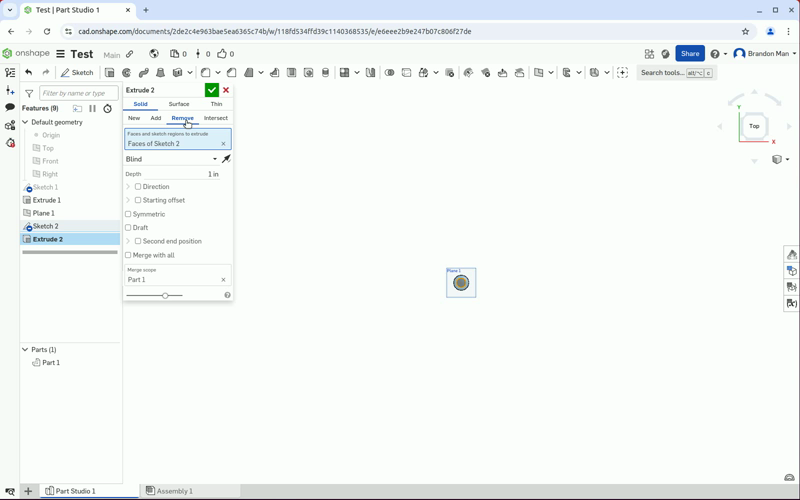
key(tab, 4)
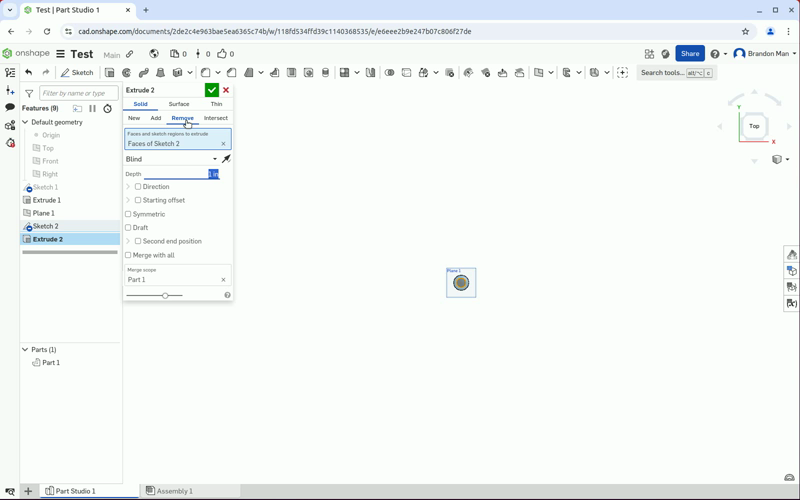
text(23.108)
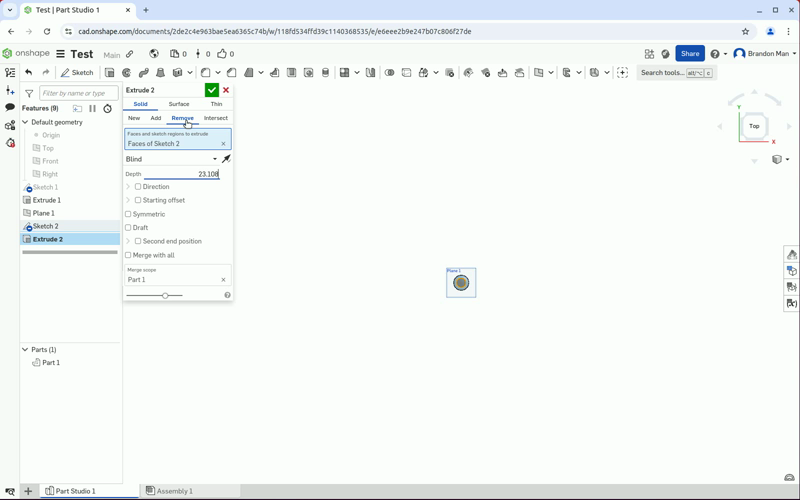
key(tab, 6)
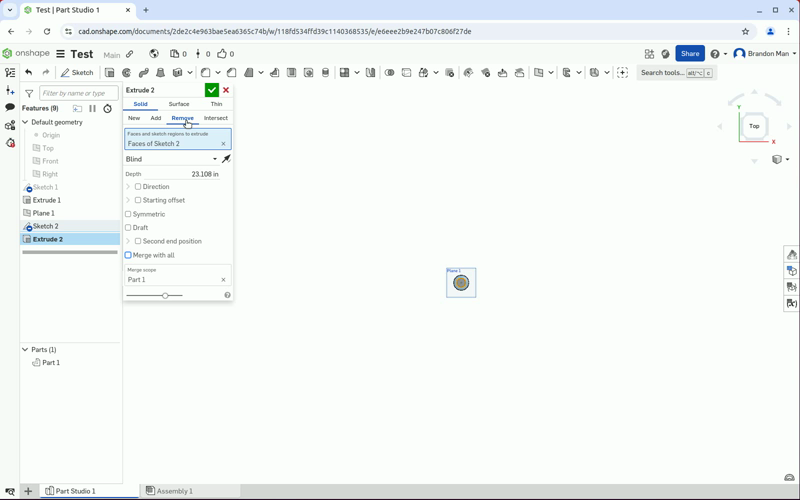
key(space)
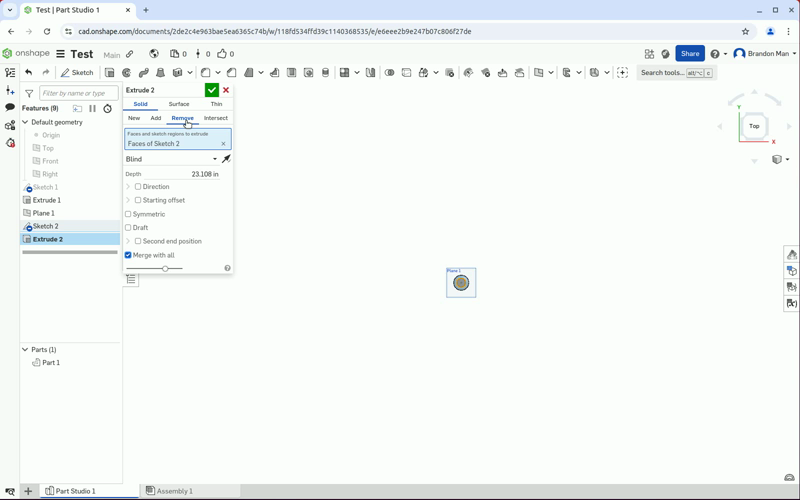
key(enter)
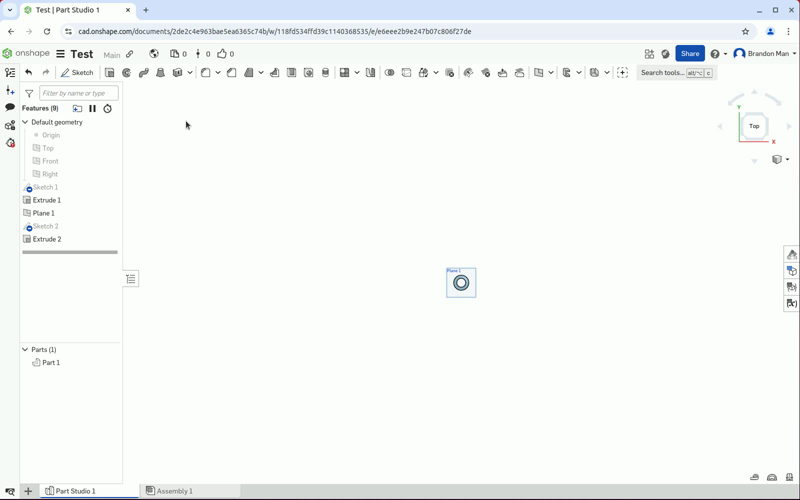
key(shift+h)
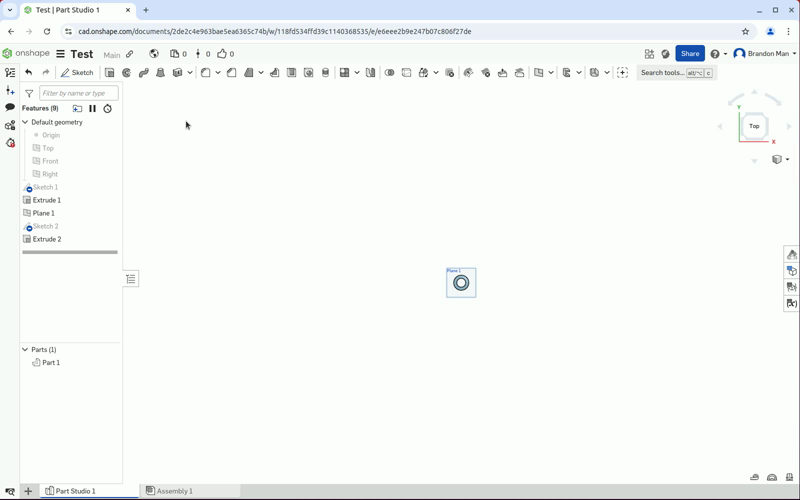
key(shift+h)
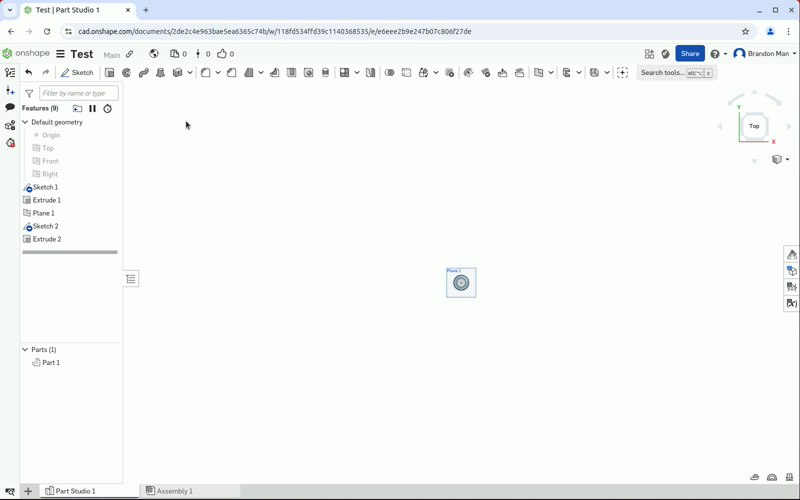
key(shift+7)
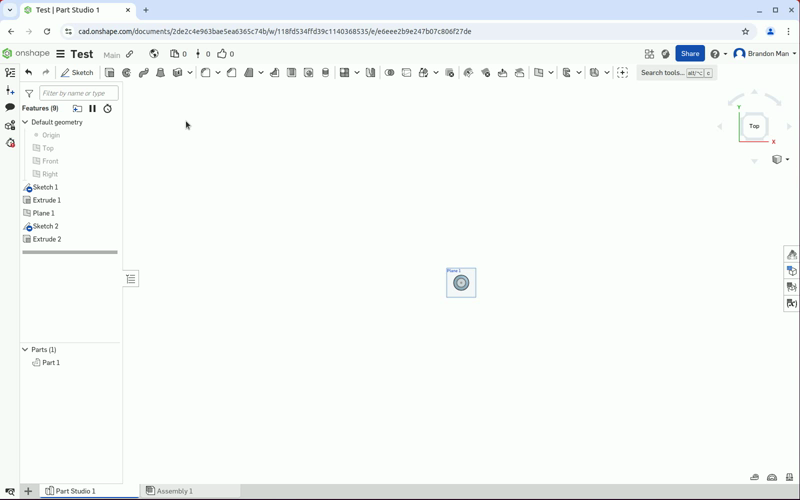
key(up, 3)
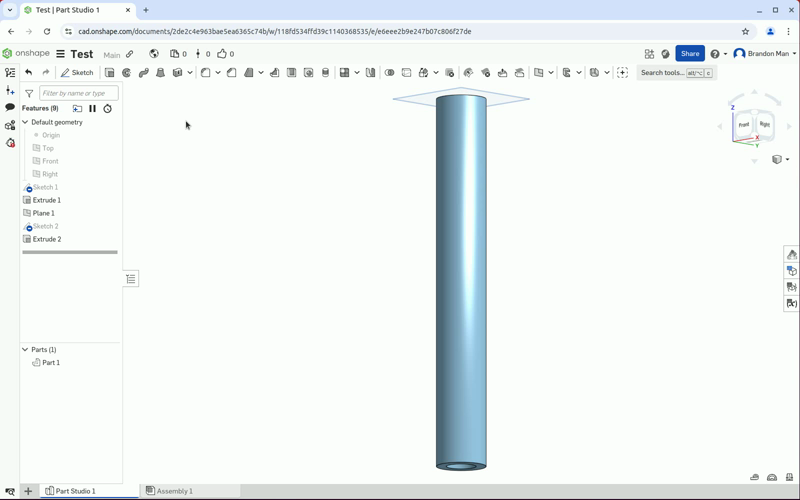
key(left, 3)
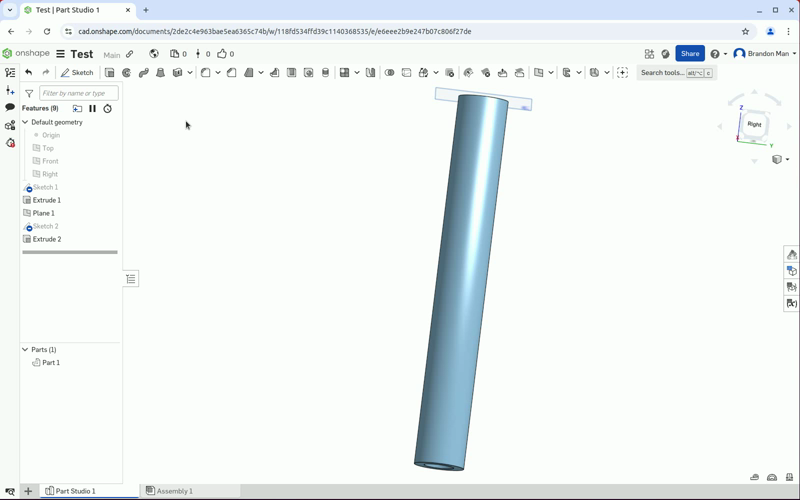
key(right, 3)
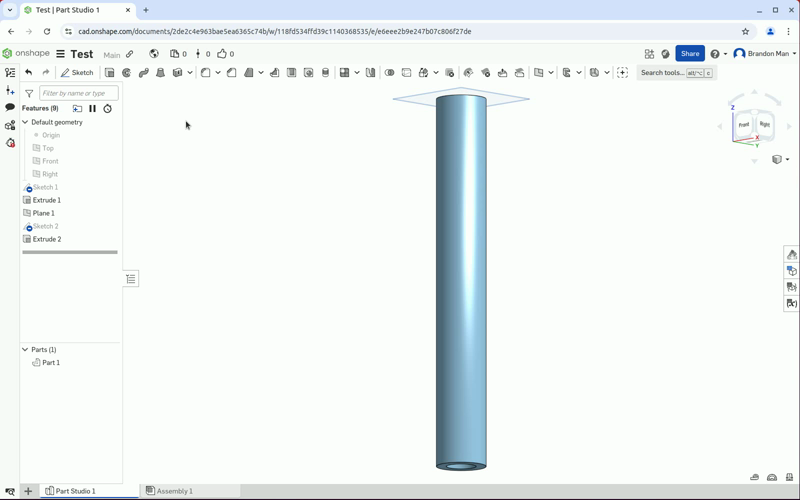
key(down, 3)
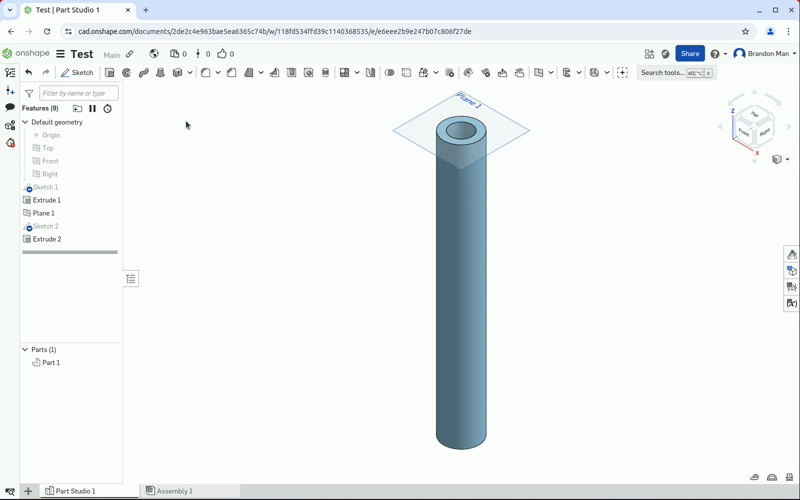
mouse_move(73, 189)
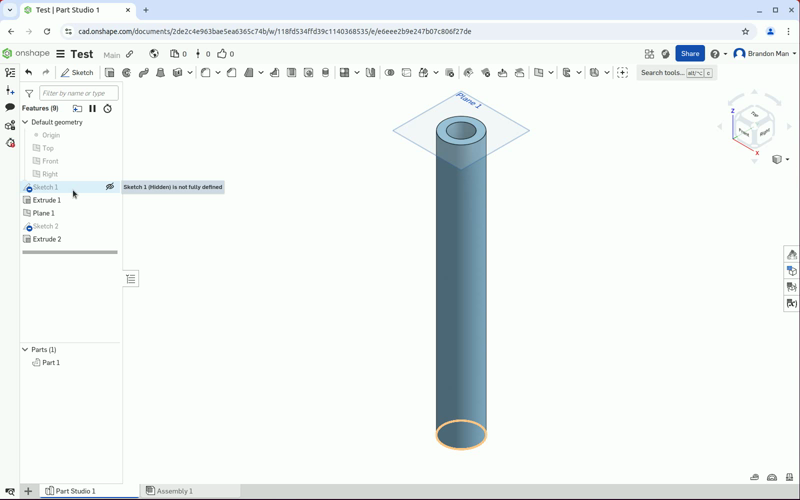
click(73, 189)